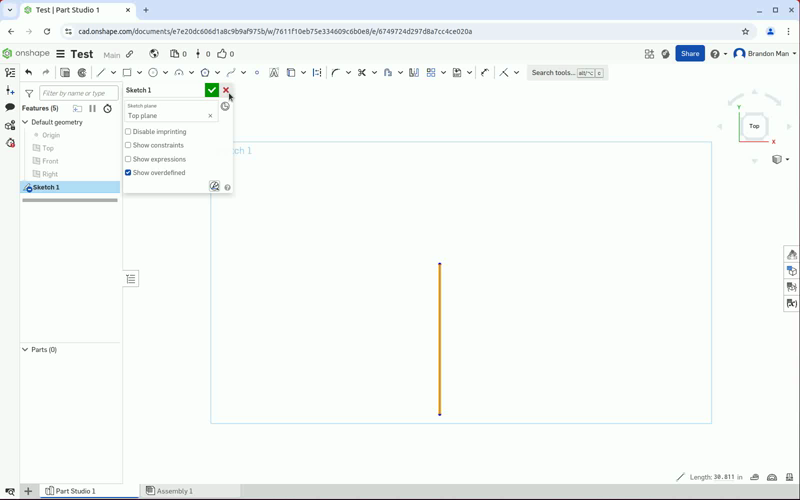
key(shift+h)
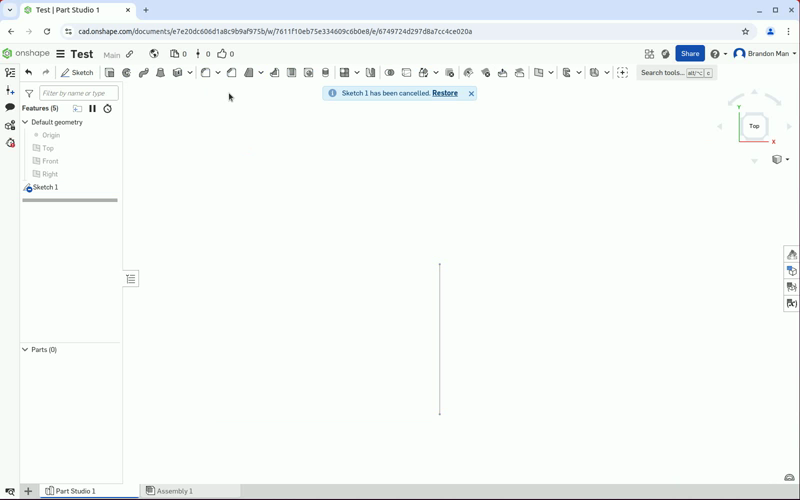
key(shift+s)
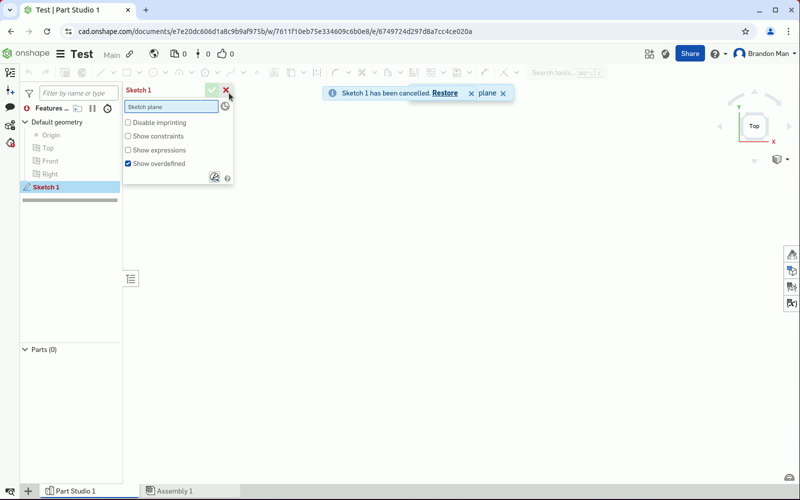
mouse_move(73, 150)
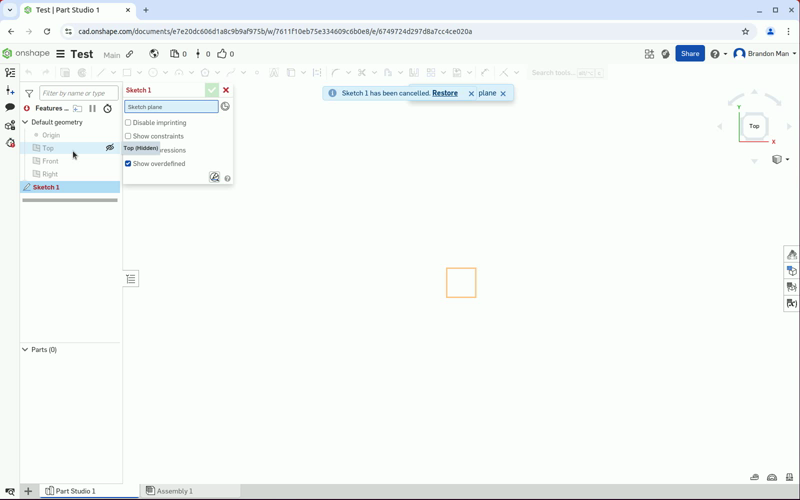
click(73, 150)
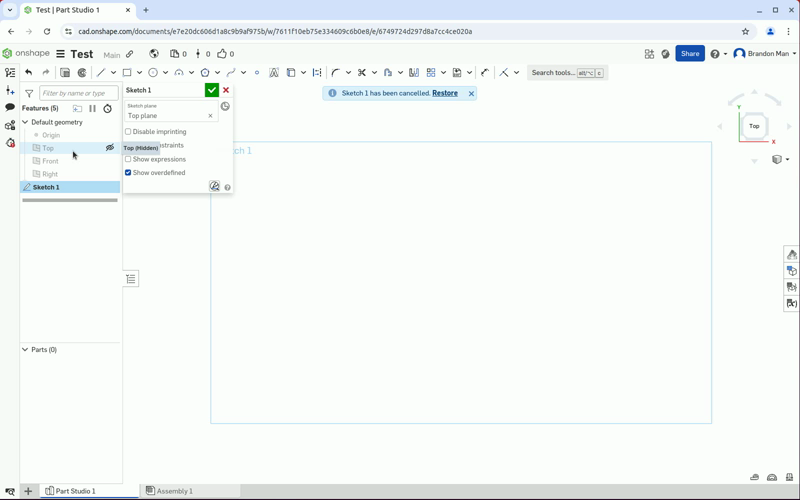
mouse_move(73, 352)
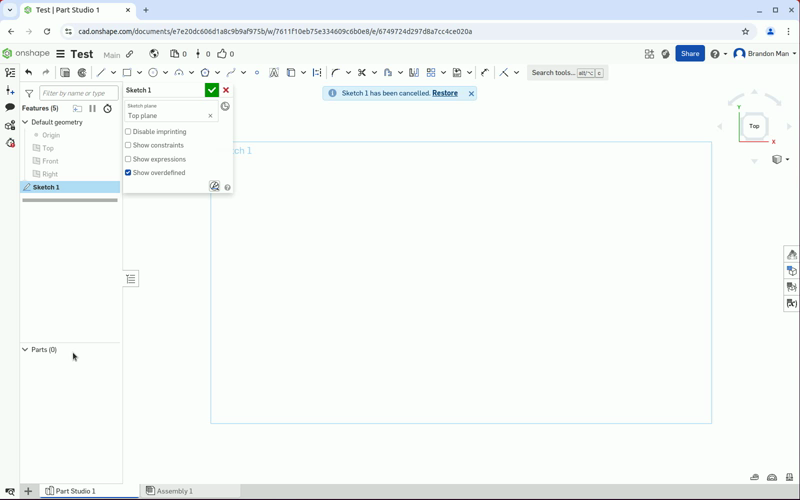
key(y)
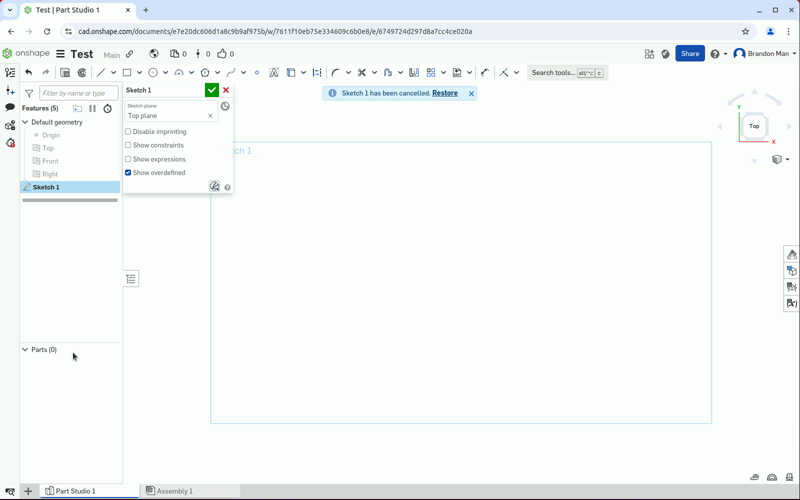
key(l)
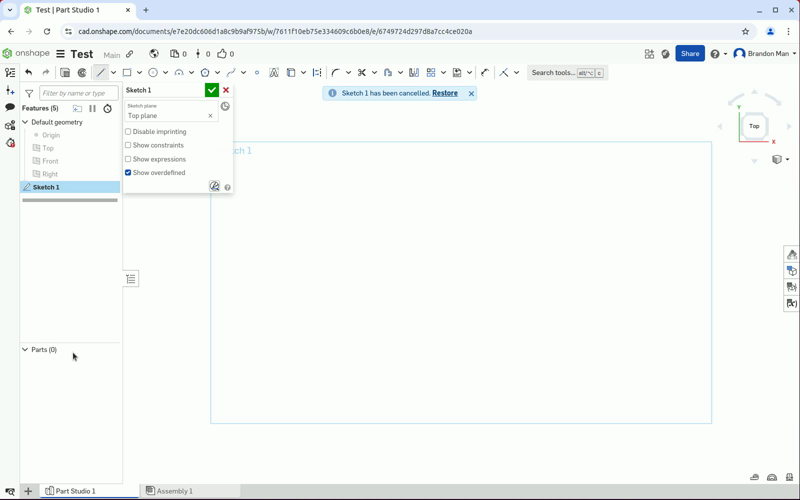
key_down(shift)
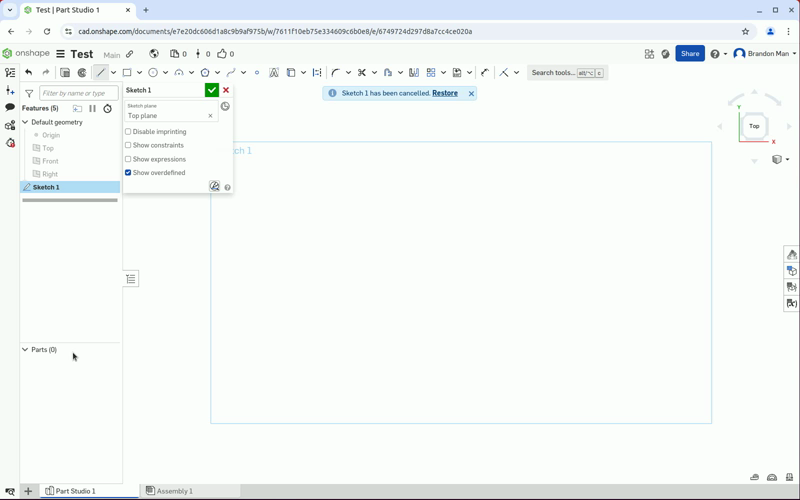
mouse_move(405, 357)
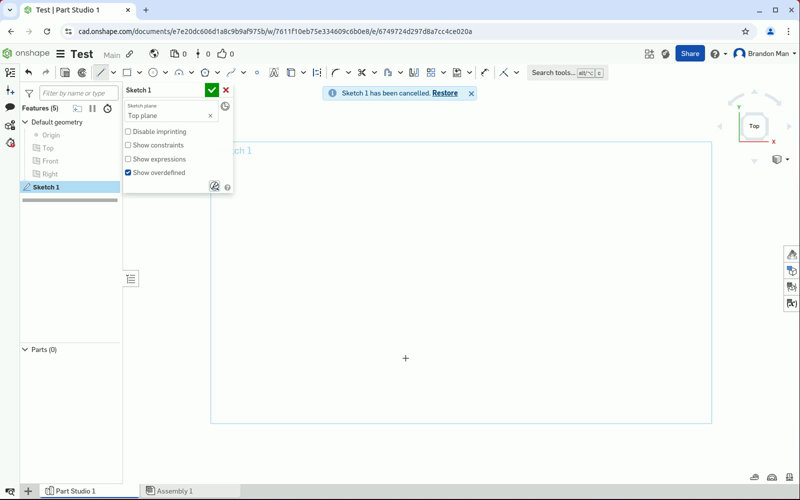
click(405, 357)
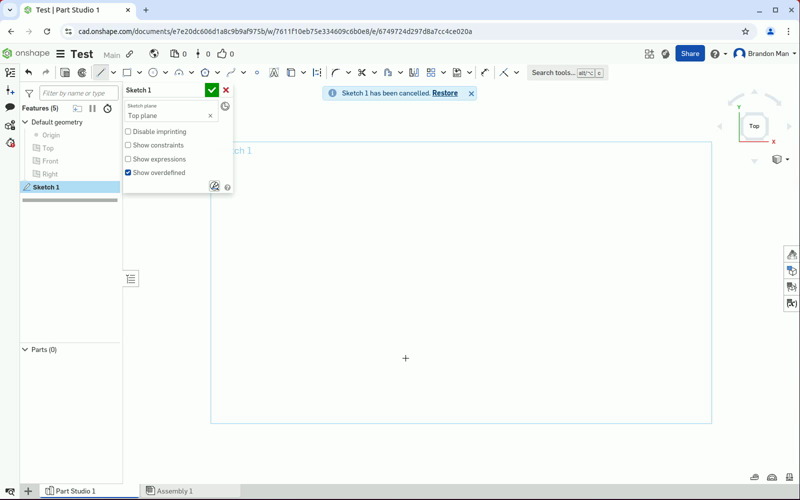
key_up(shift)
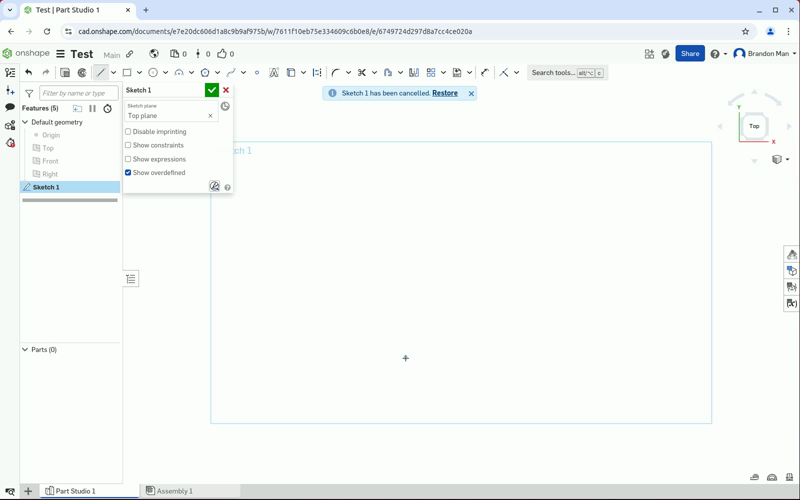
key_down(shift)
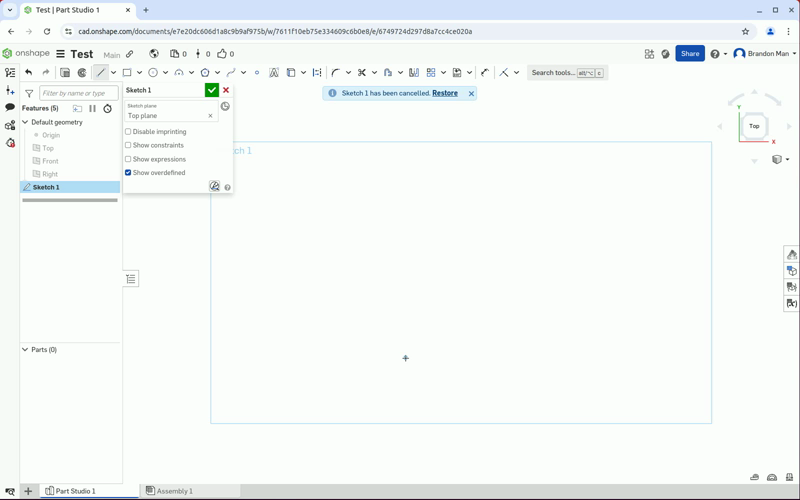
mouse_move(512, 357)
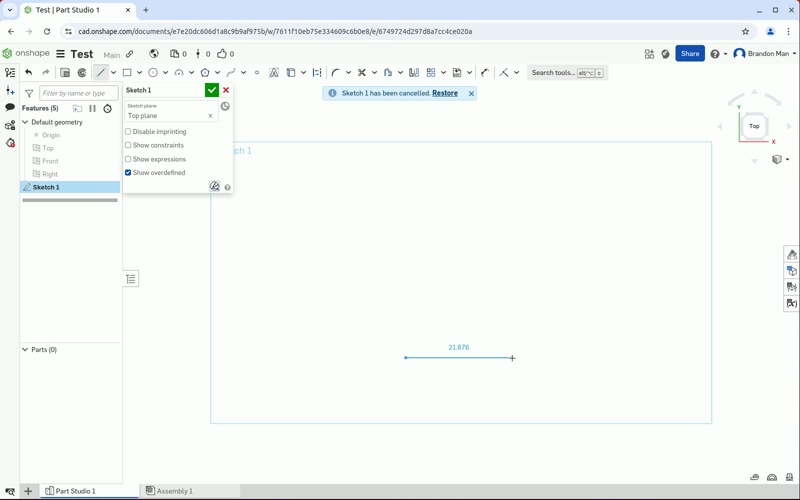
click(512, 357)
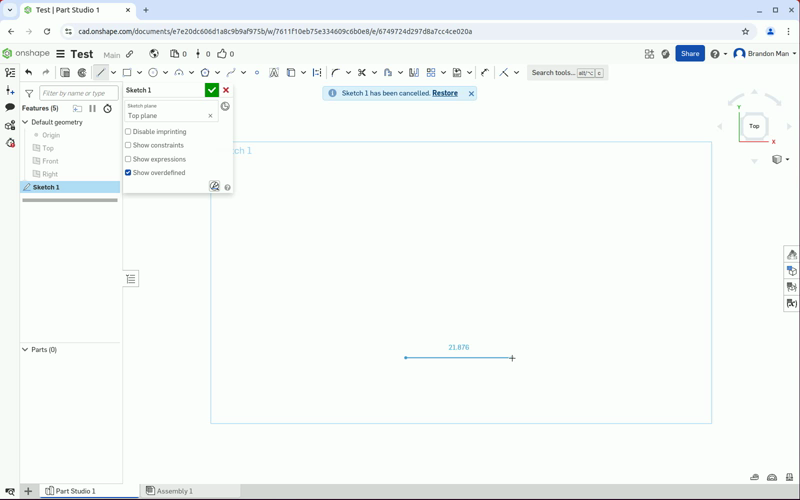
key_up(shift)
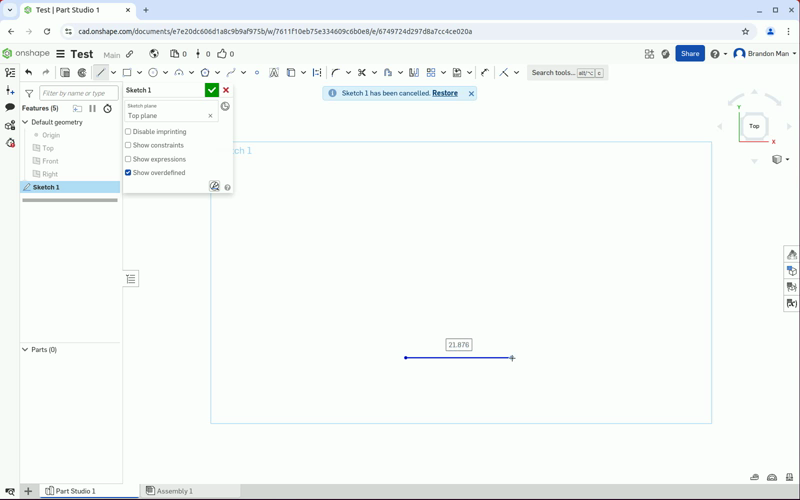
key_down(shift)
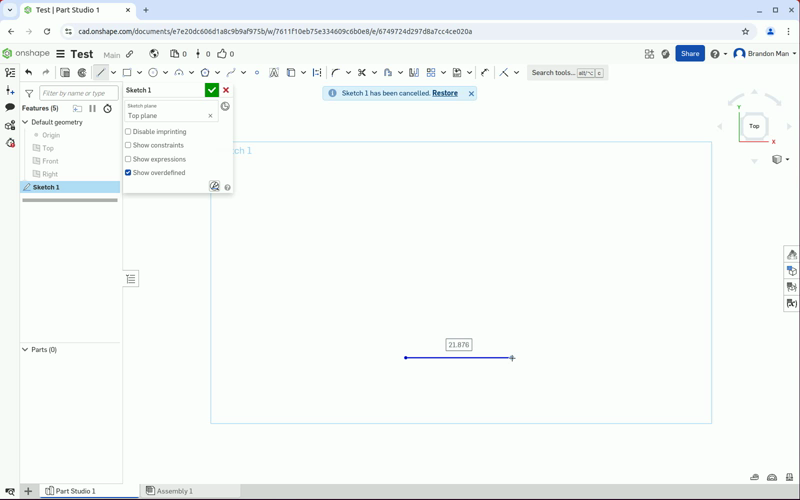
mouse_move(512, 283)
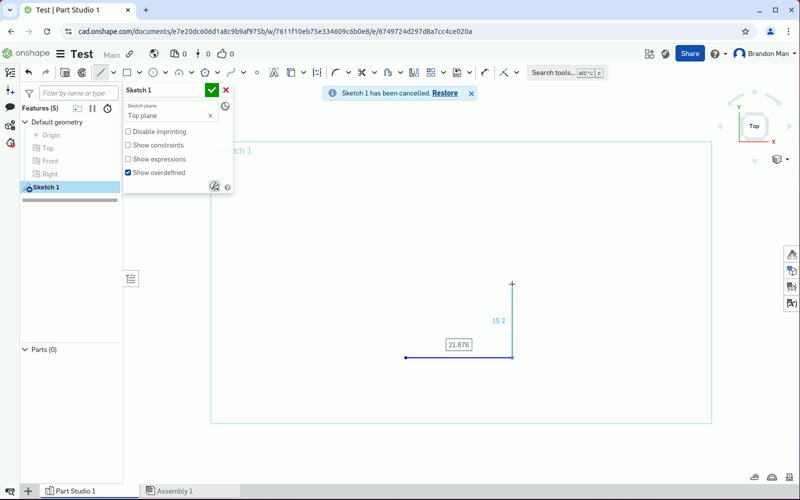
click(512, 283)
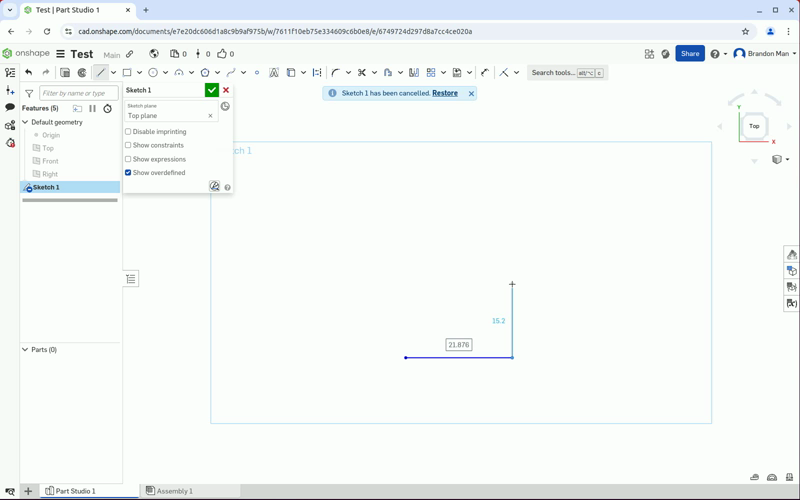
key_up(shift)
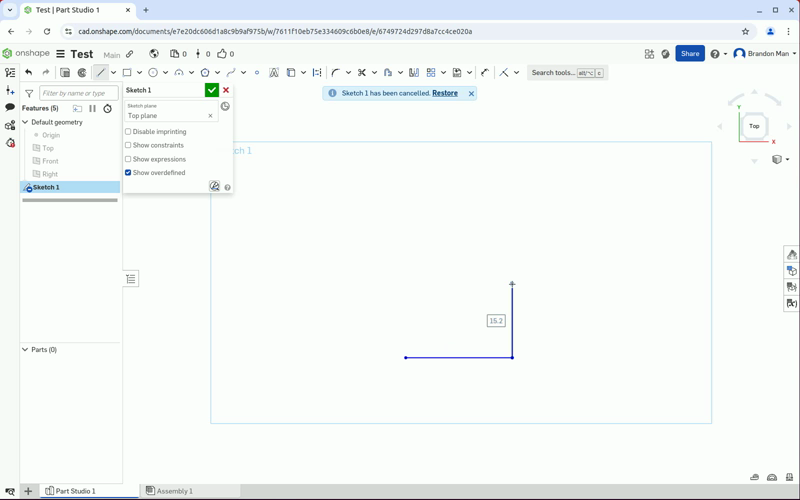
key_down(shift)
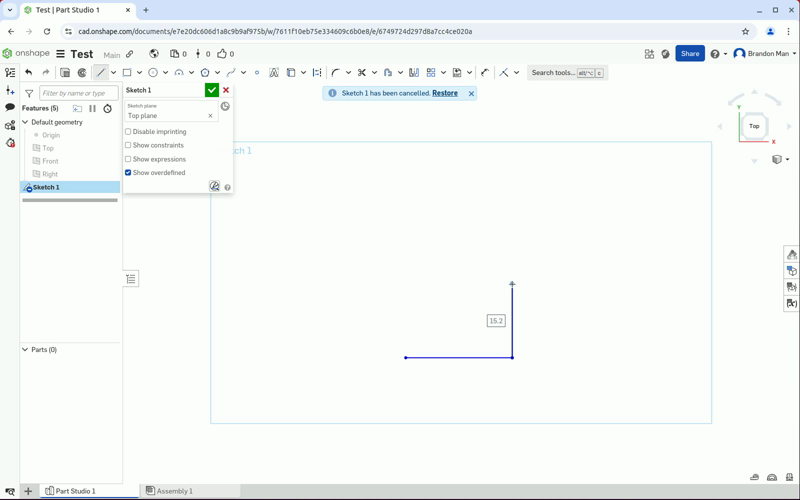
mouse_move(405, 283)
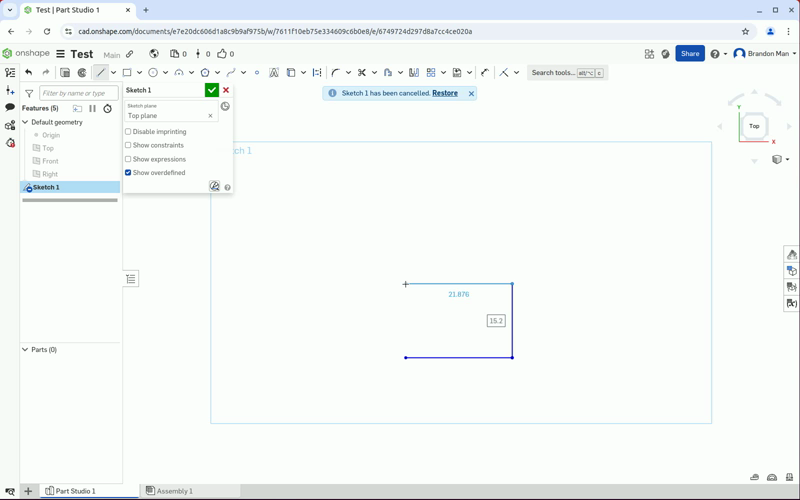
click(405, 283)
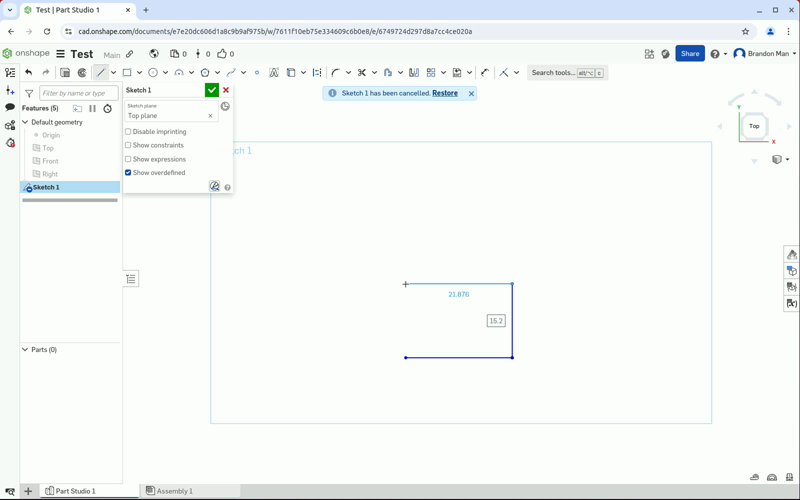
key_up(shift)
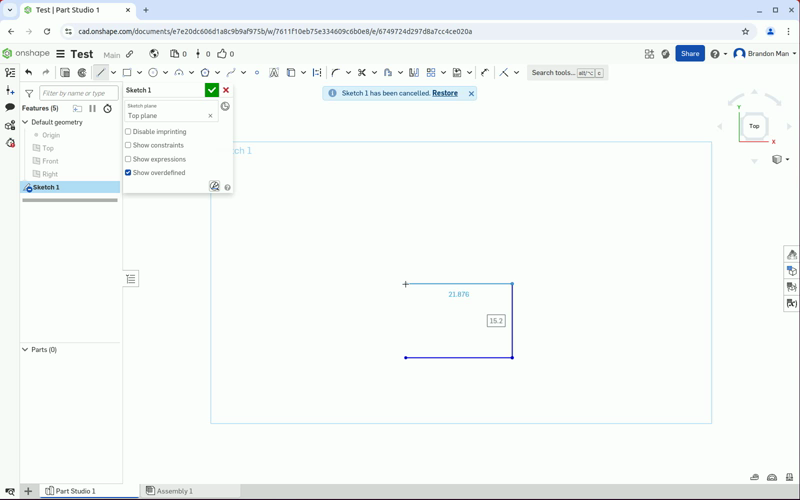
key_down(shift)
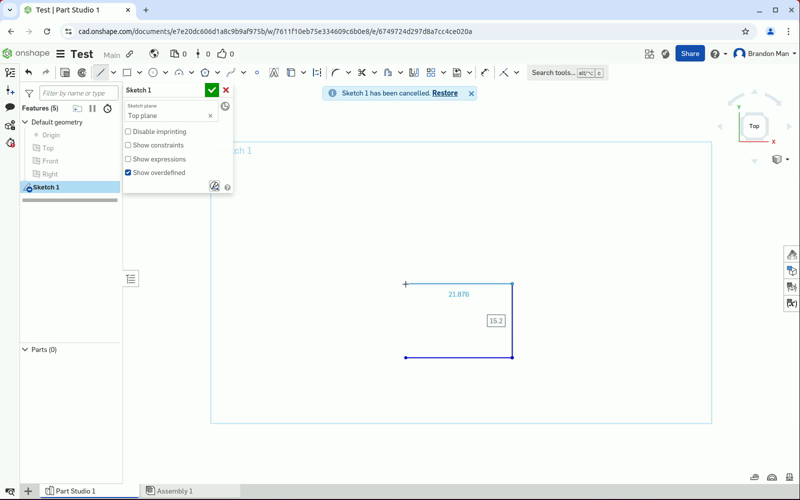
mouse_move(405, 357)
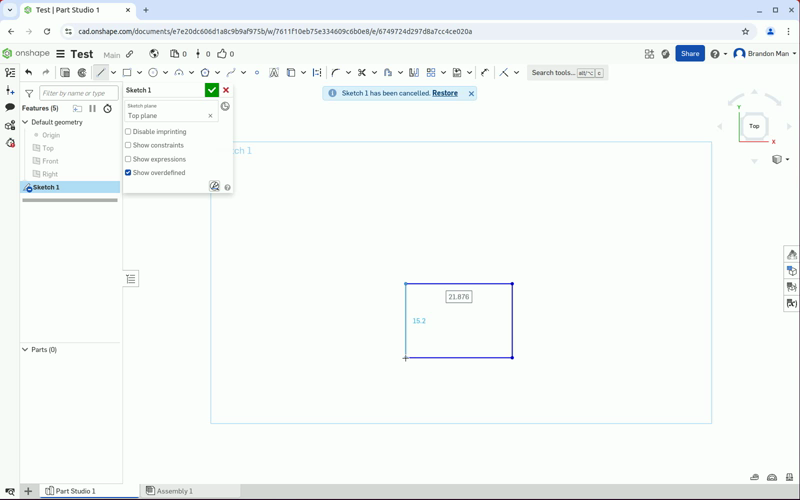
key_up(shift)
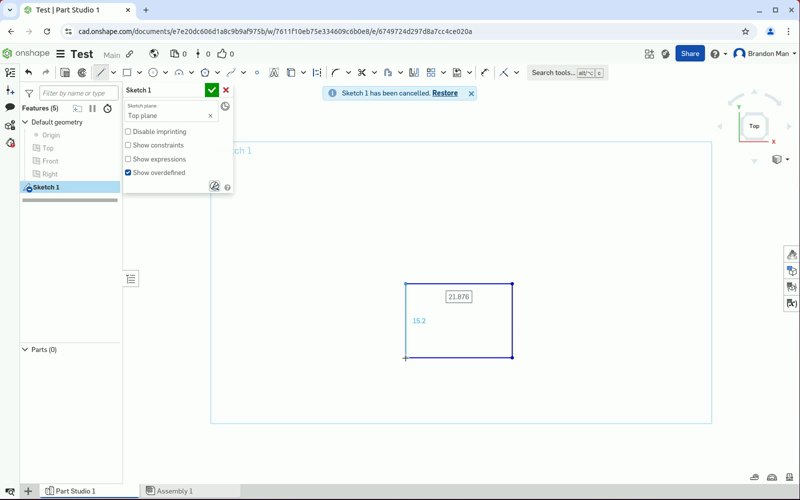
click(405, 357)
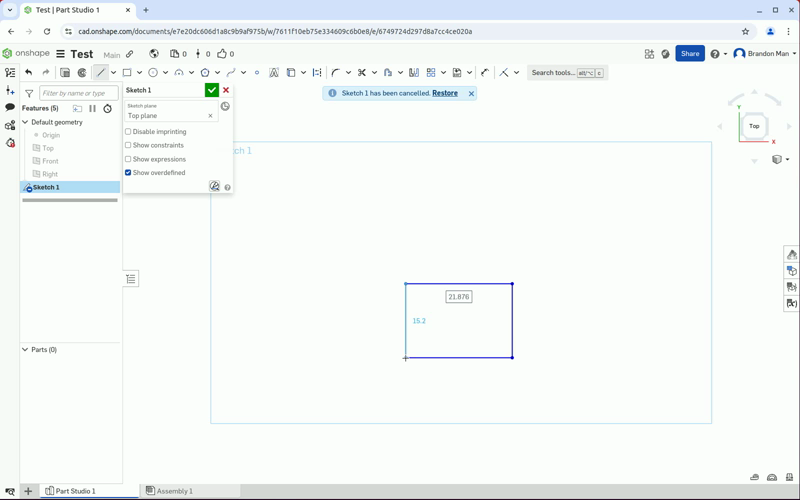
key(esc)
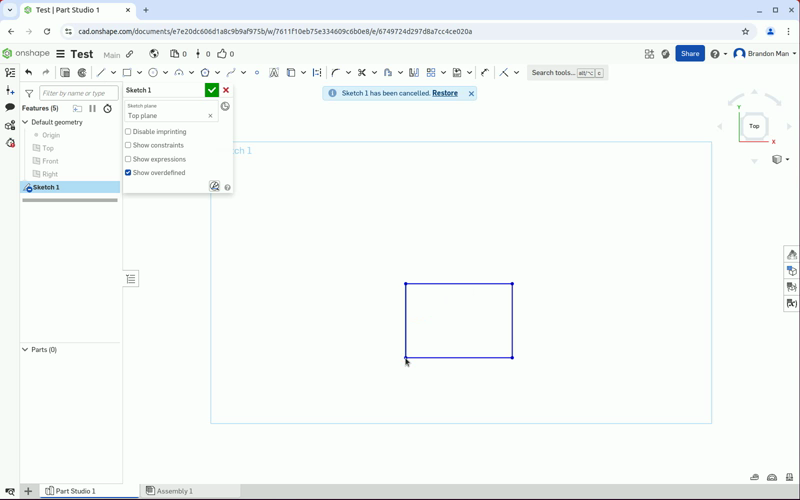
mouse_move(428, 289)
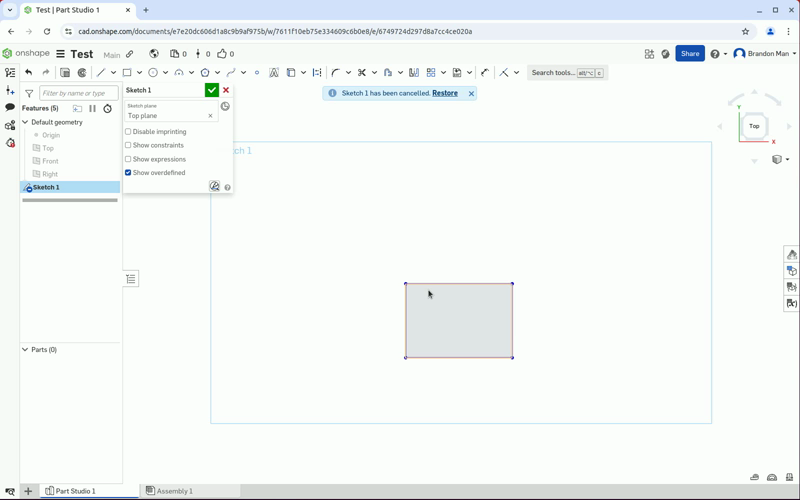
click(428, 289)
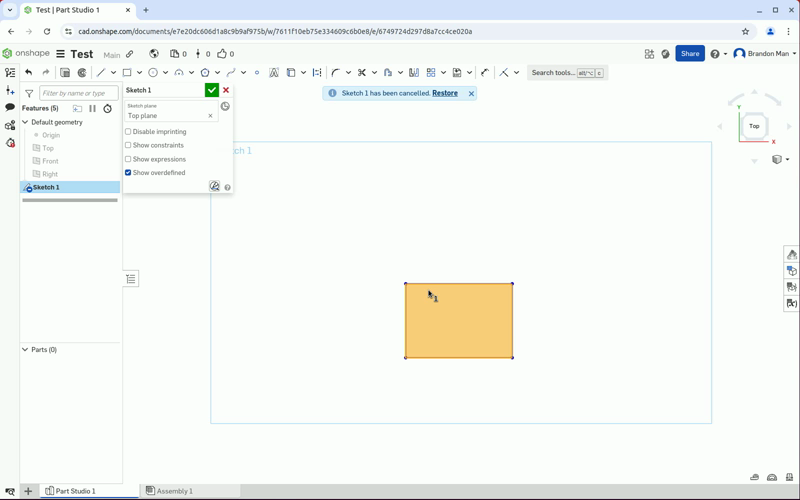
mouse_move(73, 352)
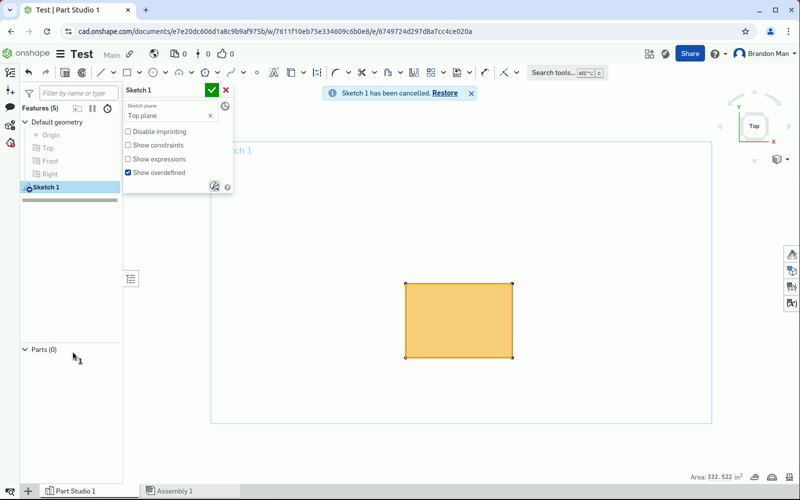
key(shift+y)
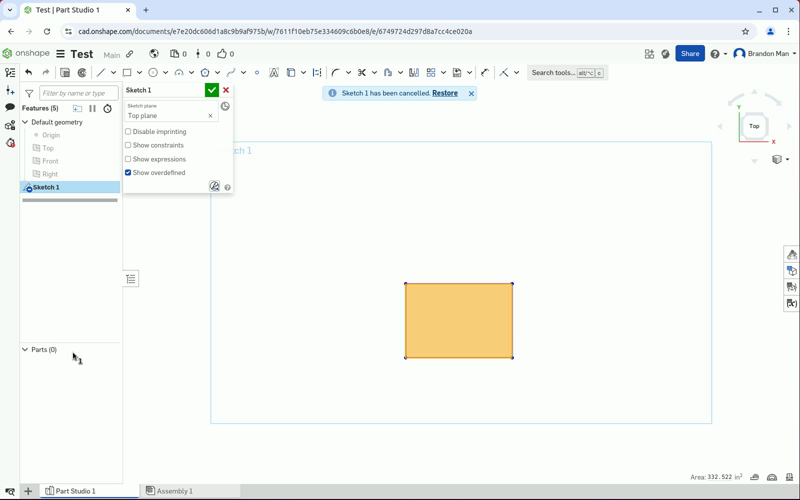
key(shift+e)
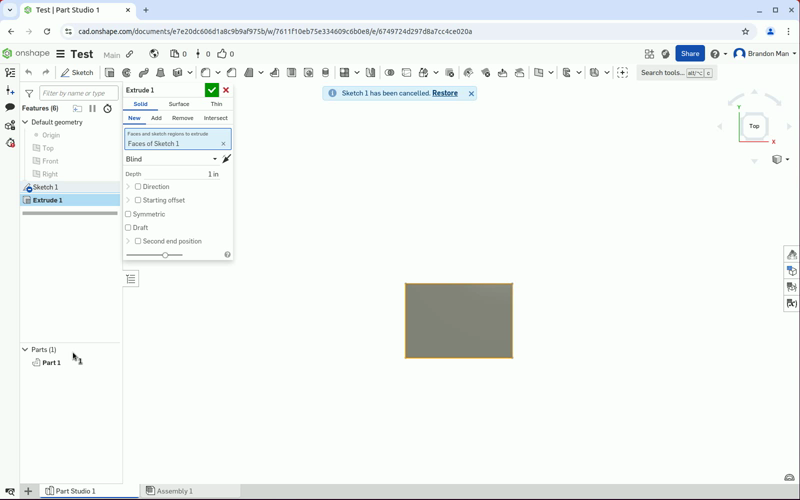
mouse_move(143, 106)
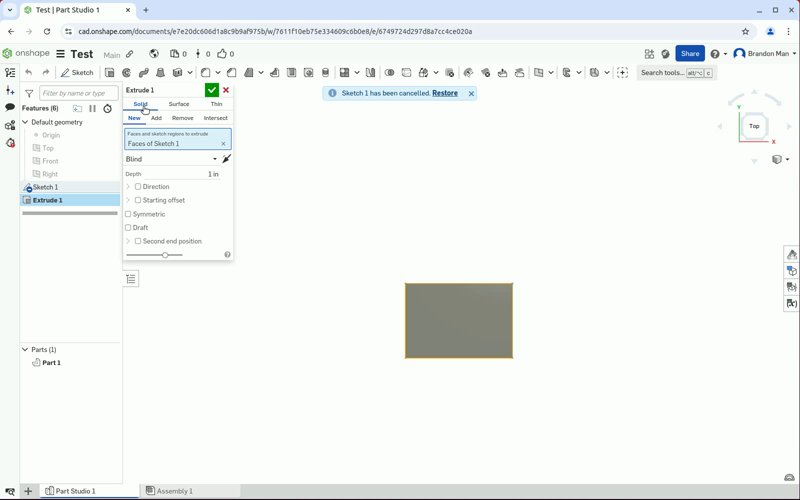
click(143, 106)
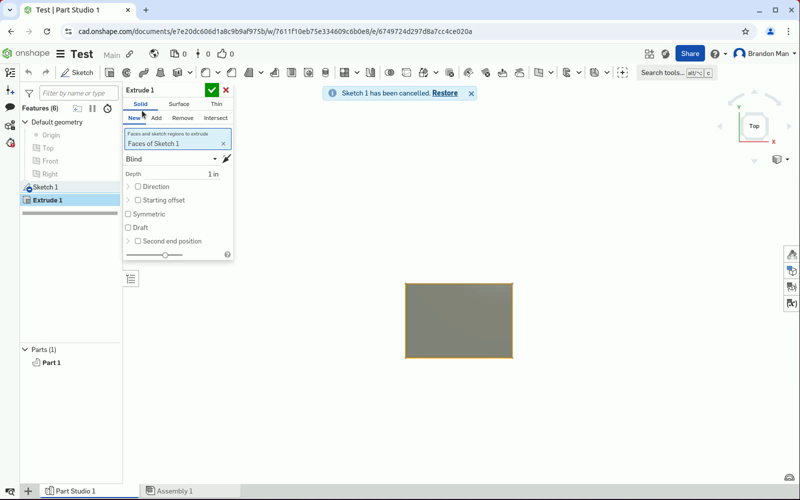
mouse_move(137, 120)
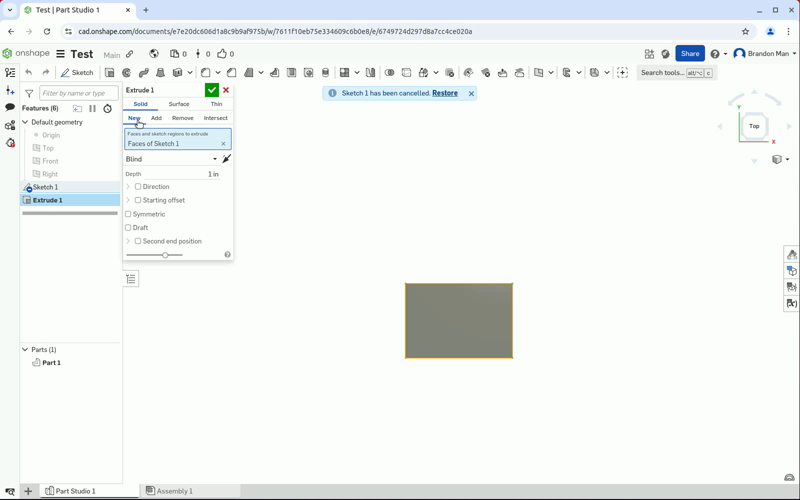
click(137, 120)
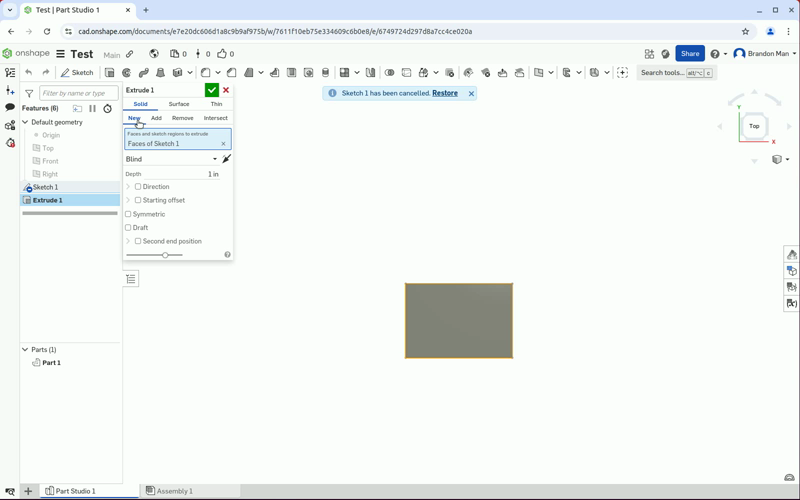
key(tab, 4)
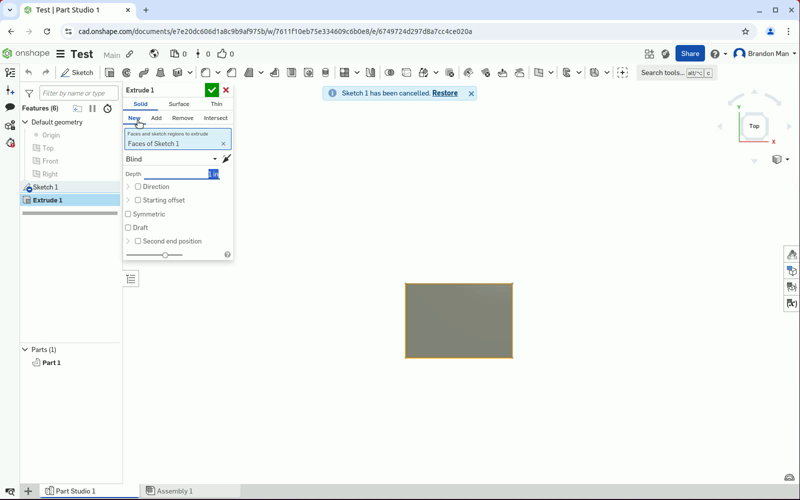
text(0.481)
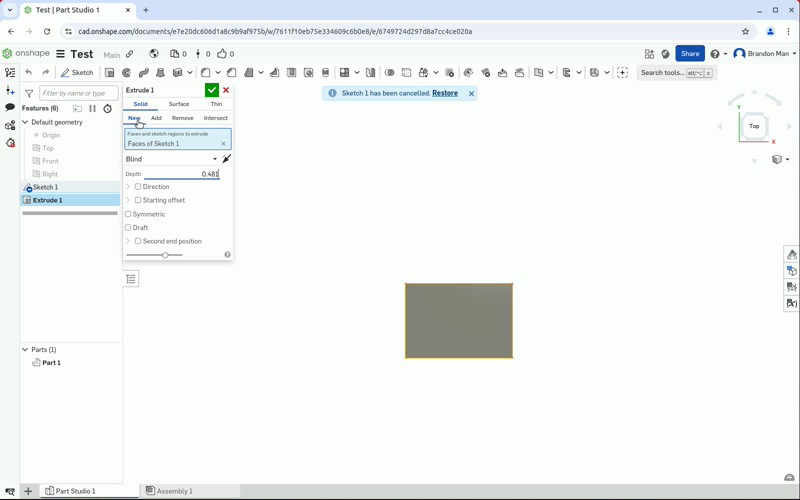
key(enter)
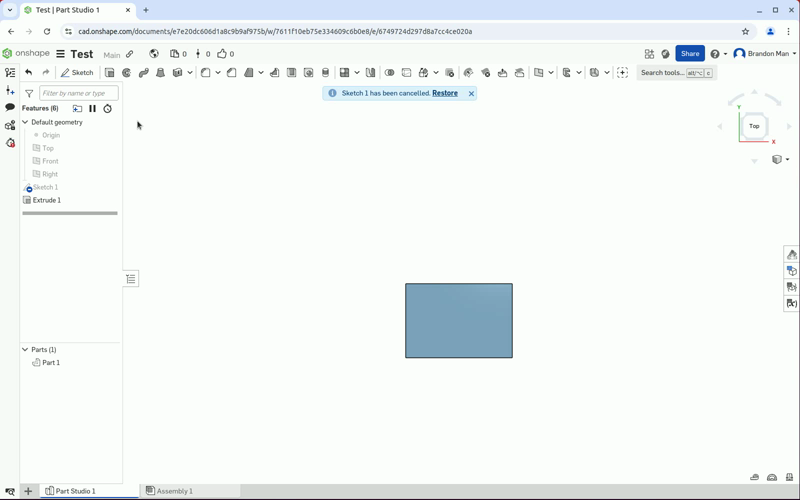
key(shift+h)
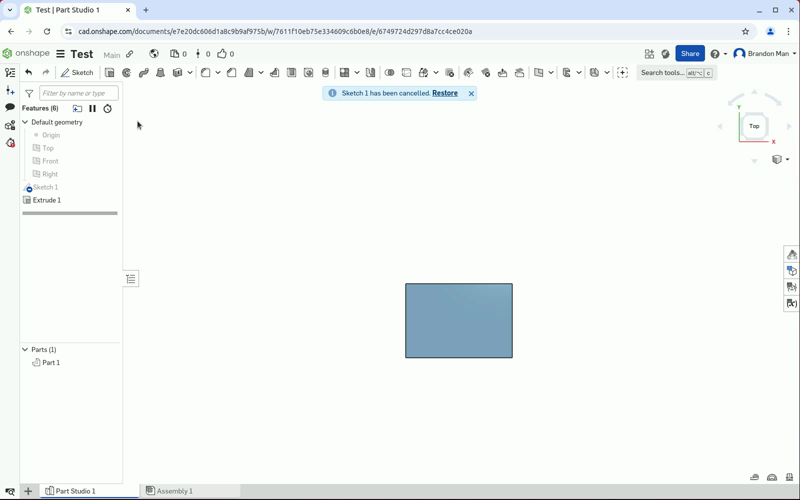
key(shift+h)
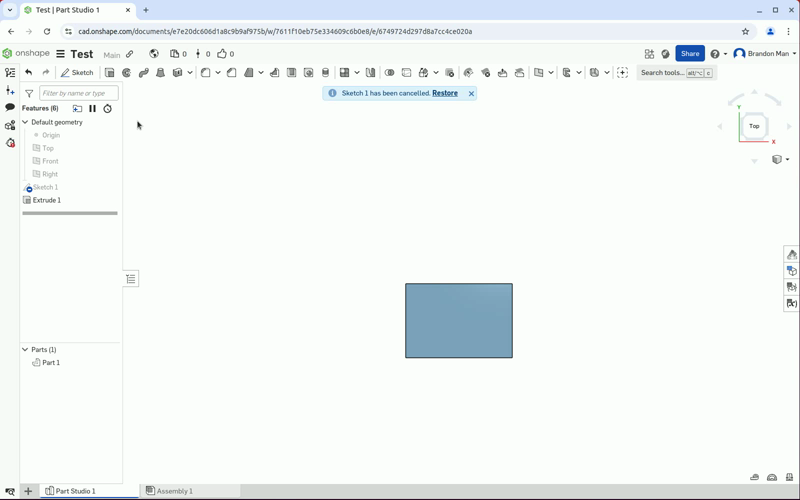
mouse_move(73, 189)
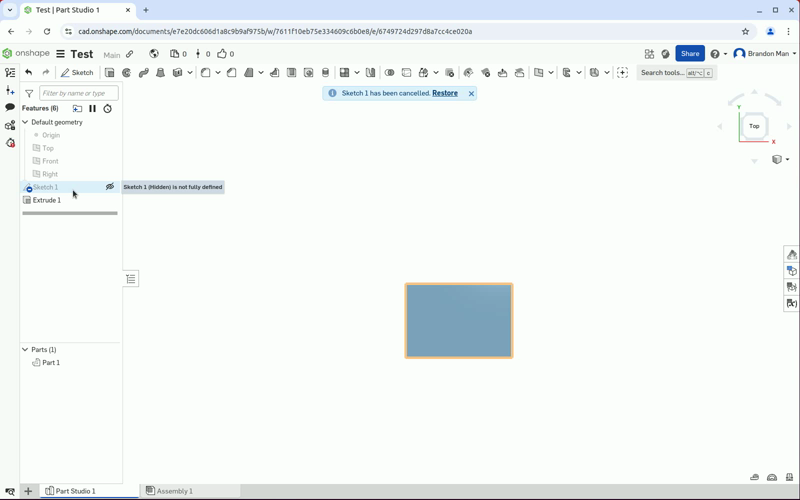
click(73, 189)
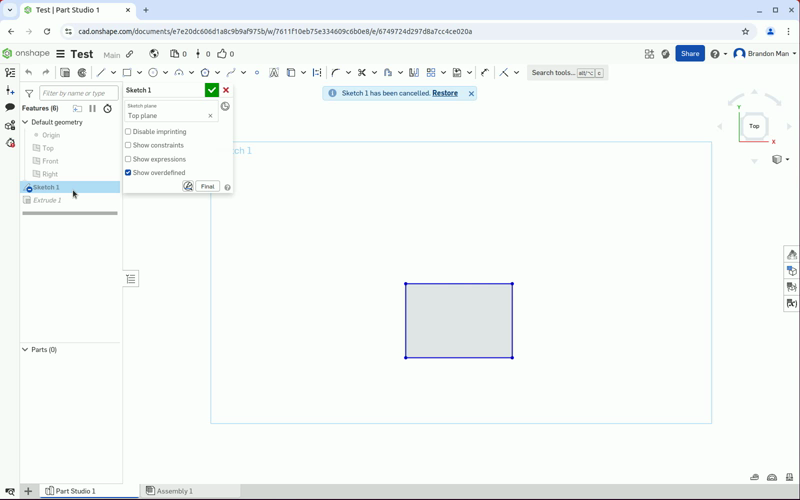
mouse_move(229, 92)
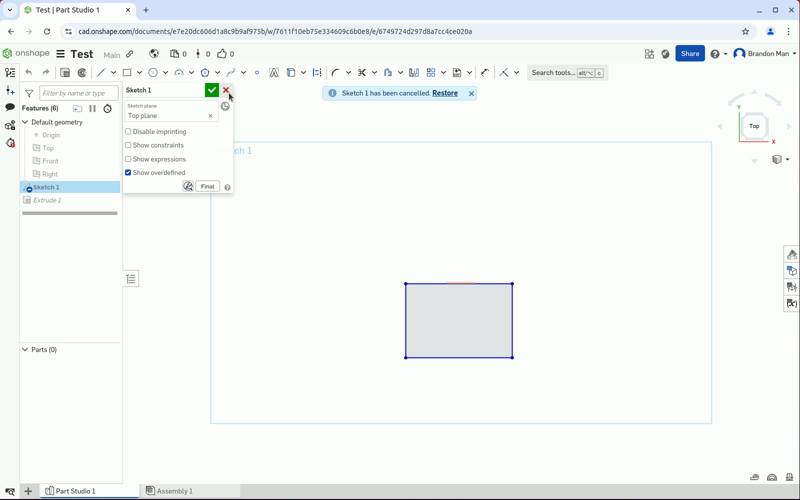
click(229, 92)
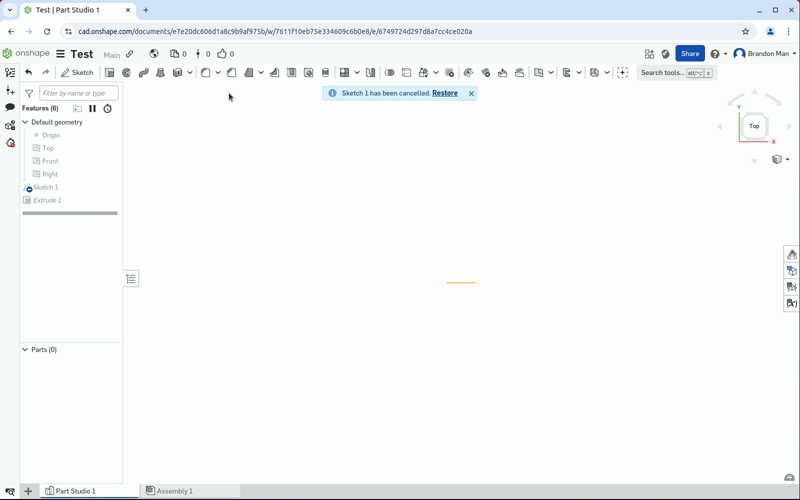
mouse_move(73, 352)
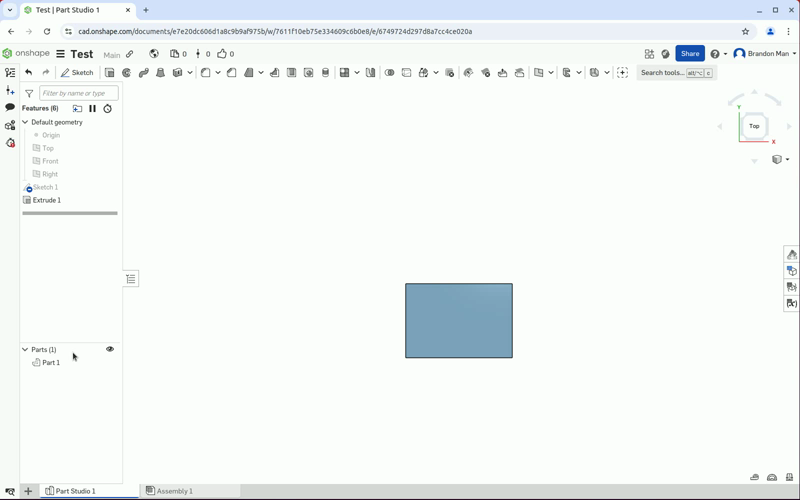
key(y)
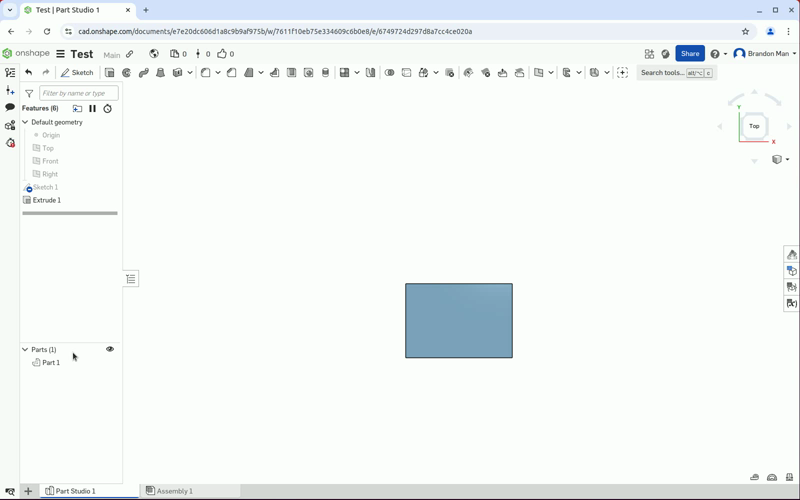
key(shift+p)
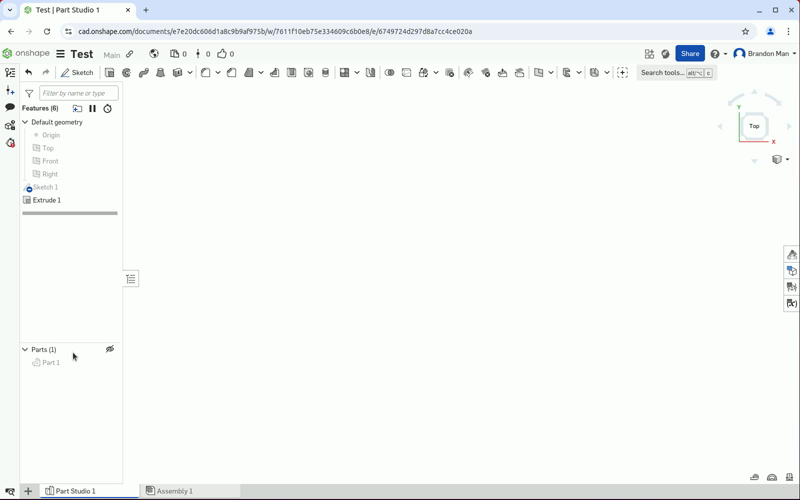
key(space)
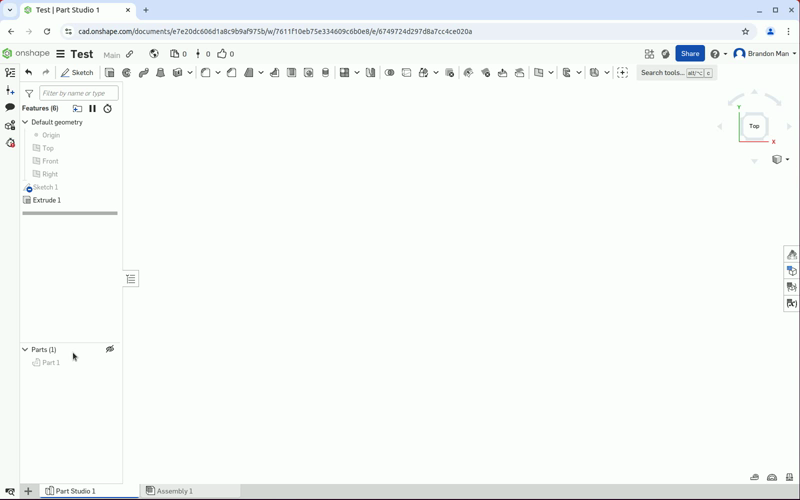
key_down(shift)
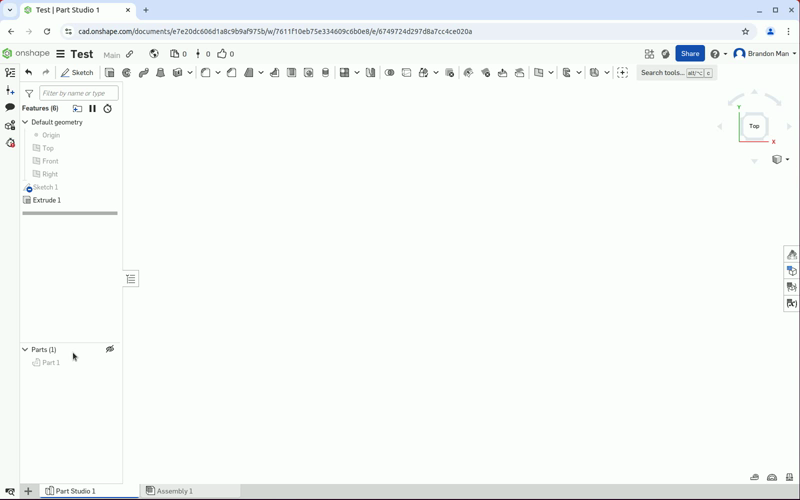
key(up)
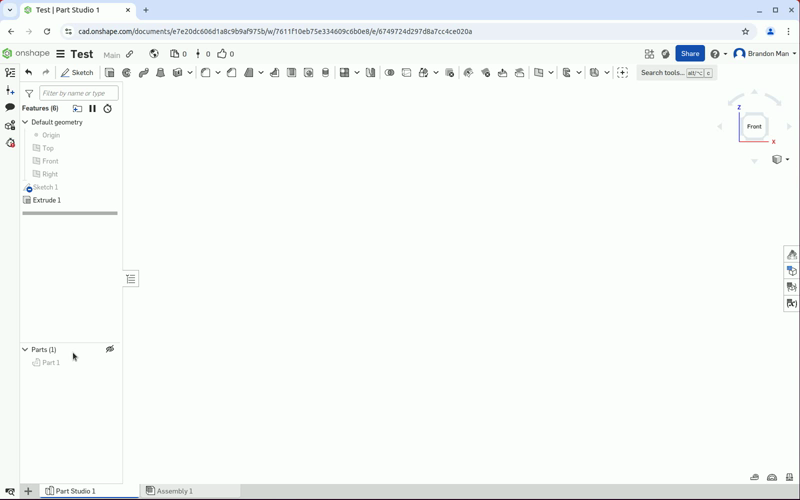
key_up(shift)
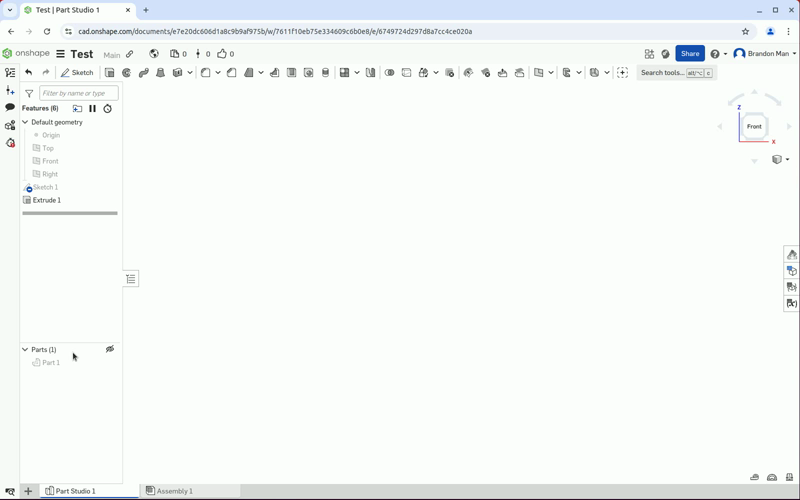
key(space)
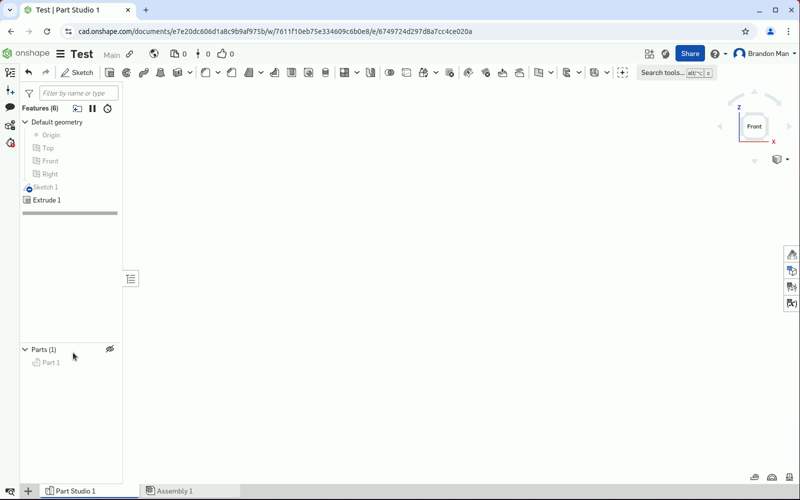
key_down(shift)
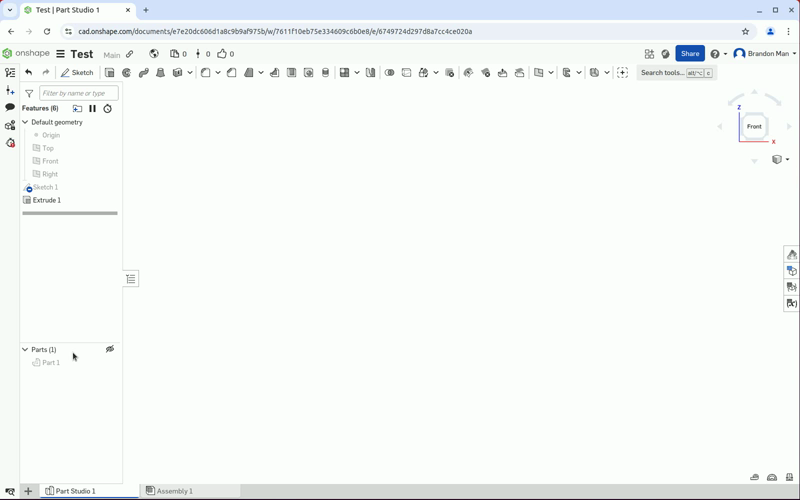
key(left)
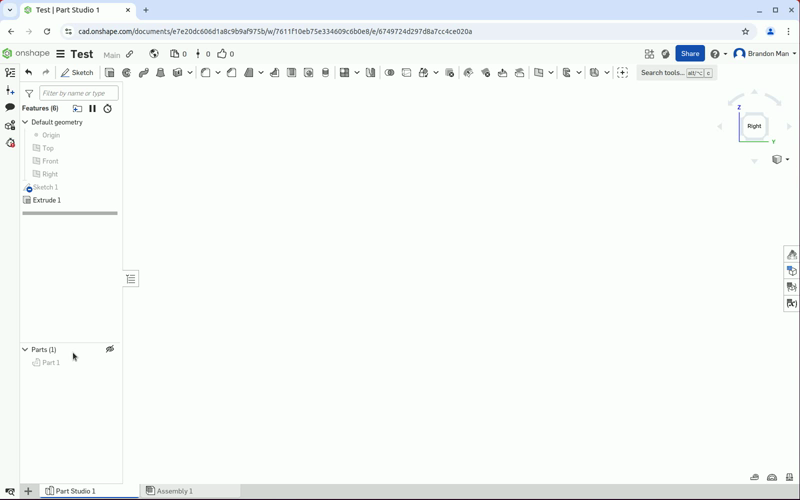
key_up(shift)
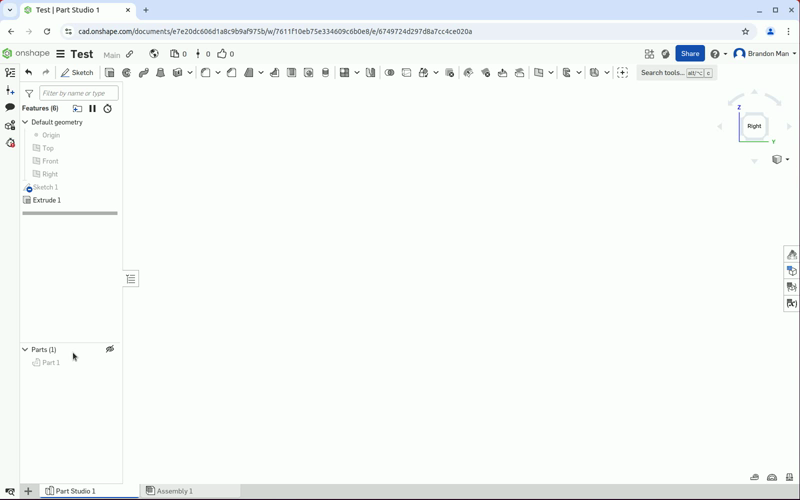
mouse_move(73, 352)
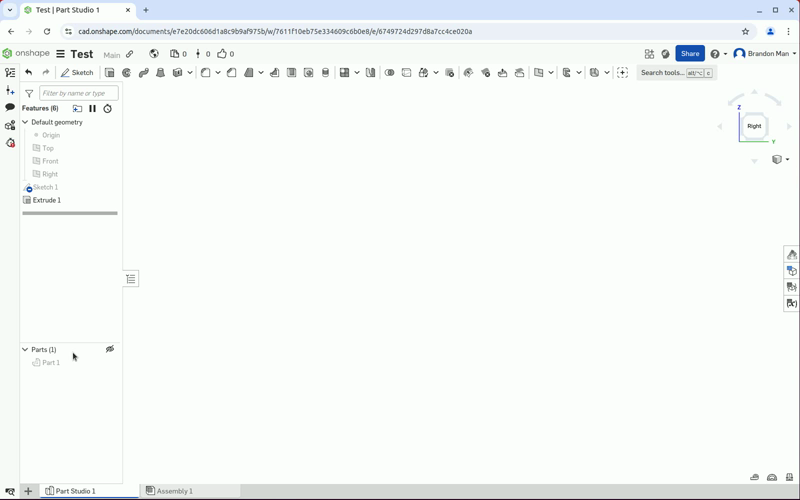
key(shift+y)
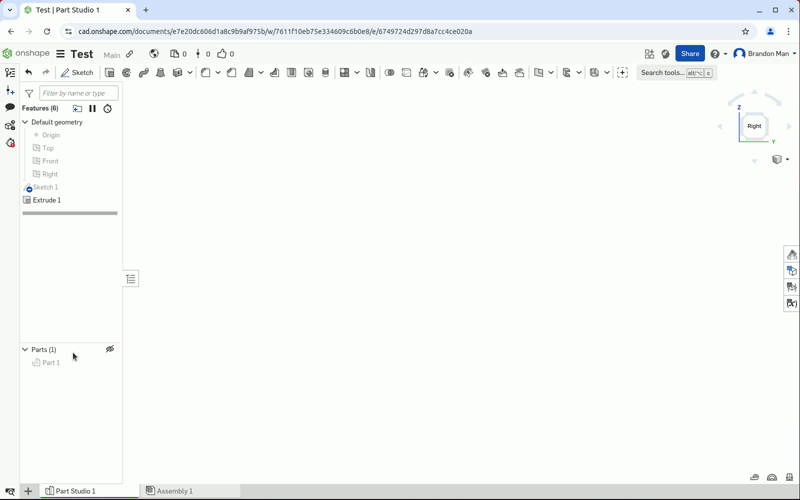
key(shift+s)
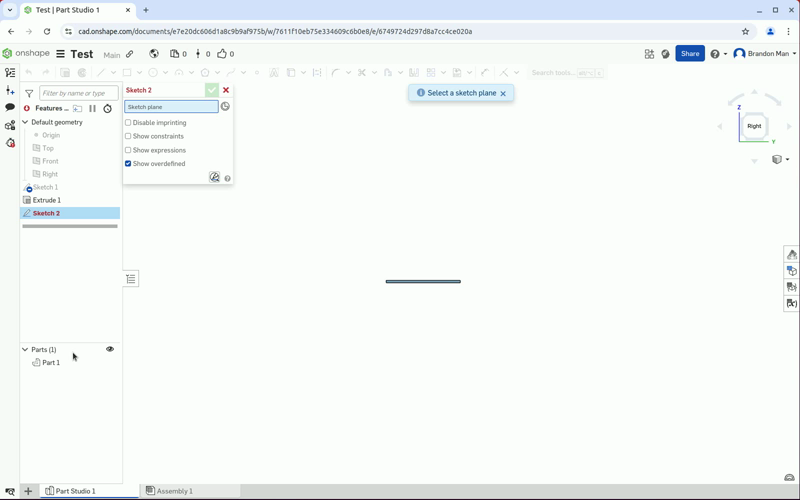
mouse_move(73, 176)
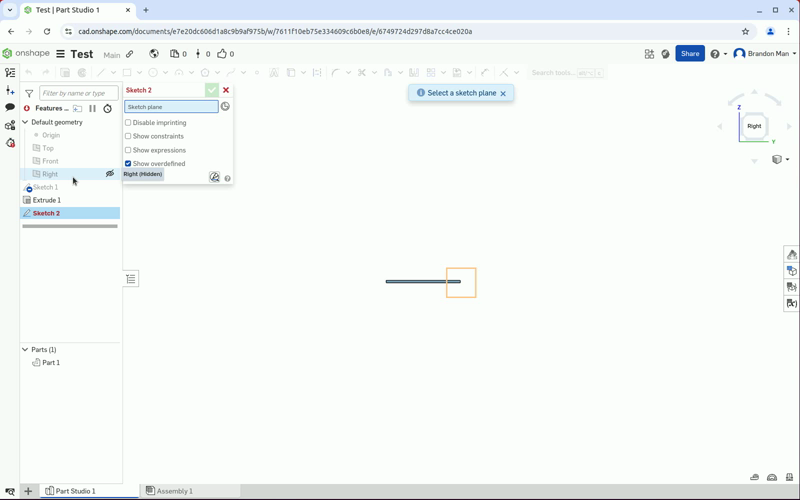
click(73, 176)
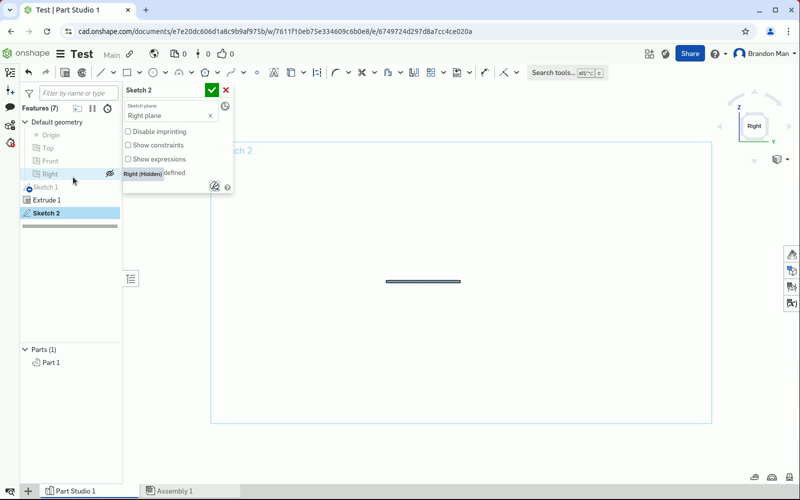
mouse_move(73, 352)
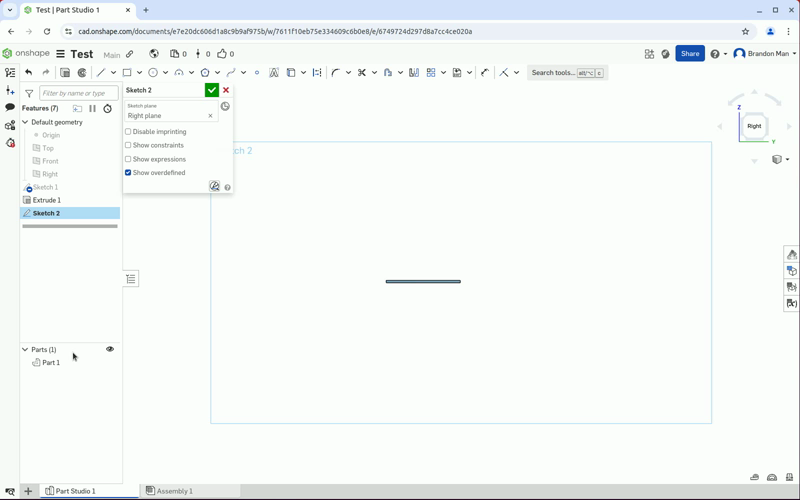
key(y)
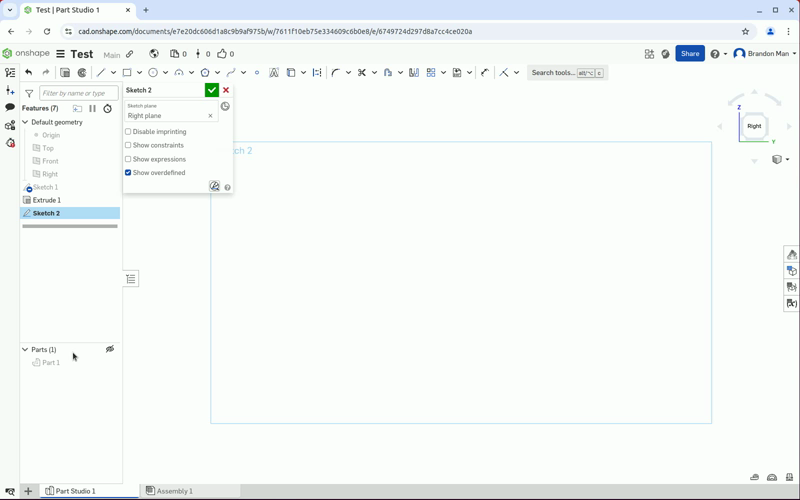
key(l)
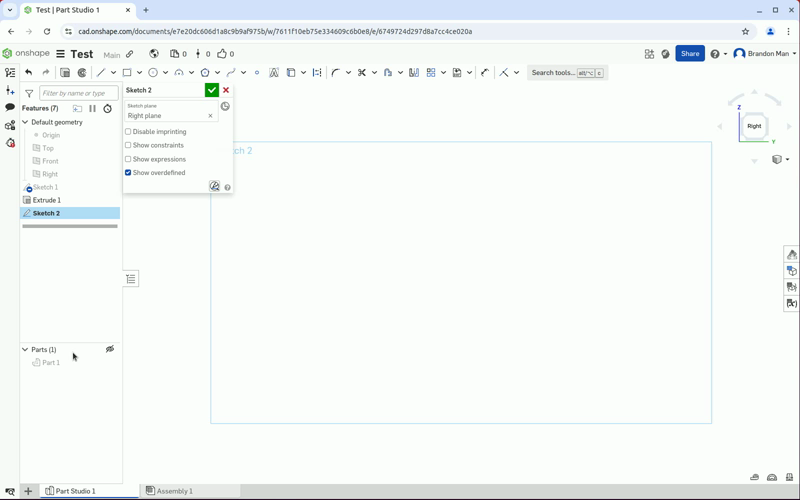
key_down(shift)
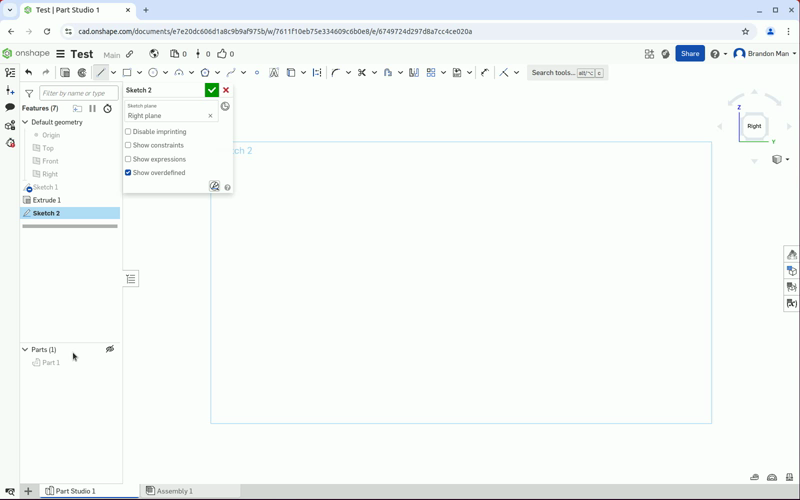
mouse_move(481, 282)
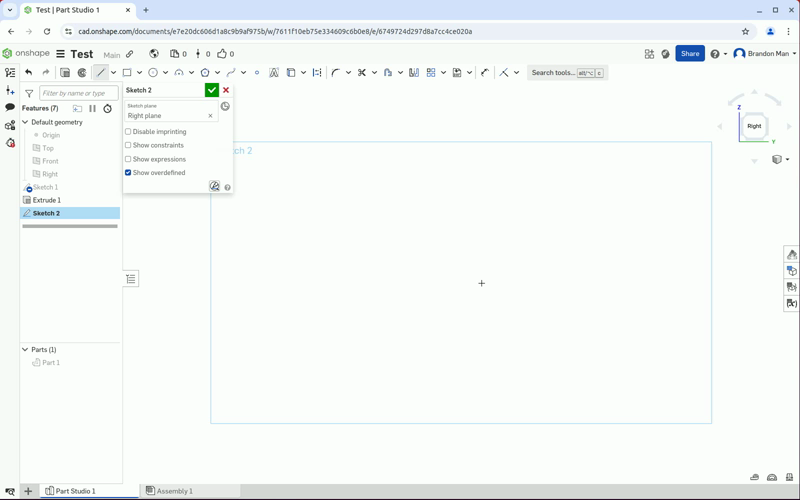
click(481, 282)
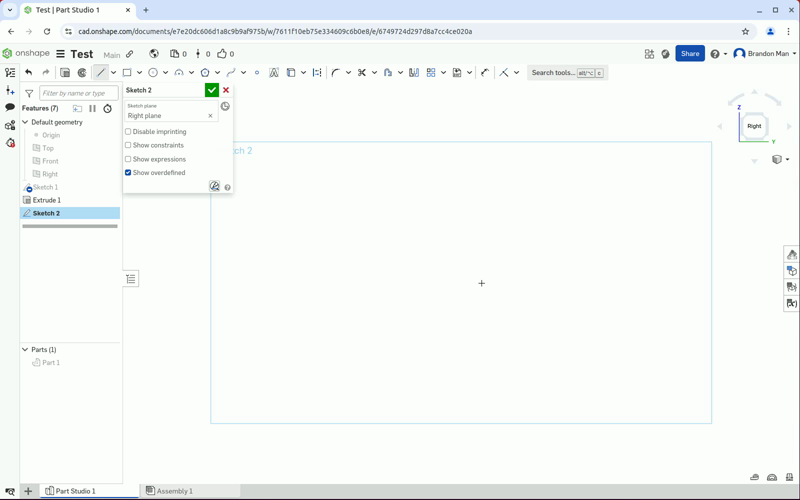
key_up(shift)
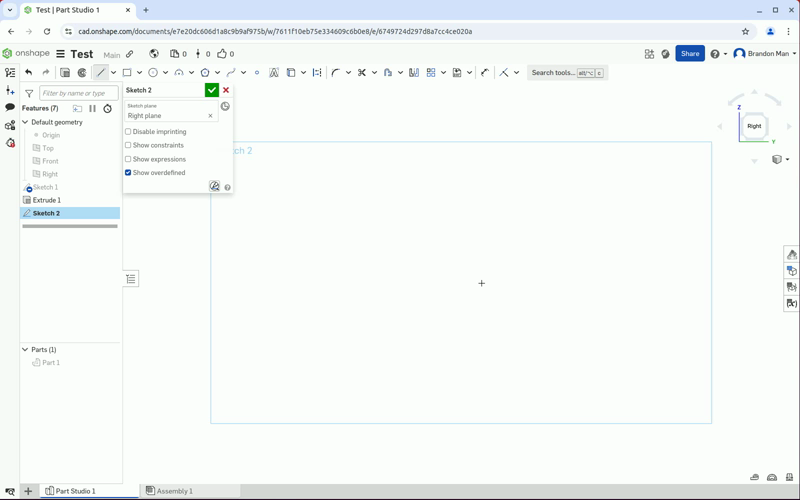
key_down(shift)
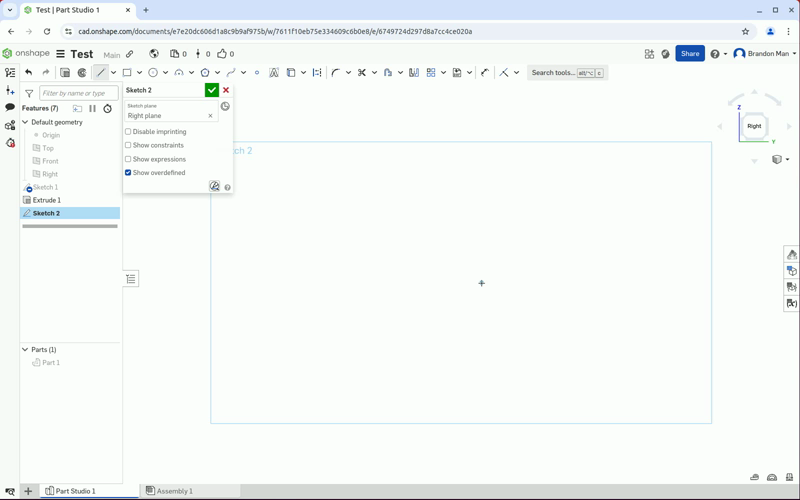
mouse_move(560, 379)
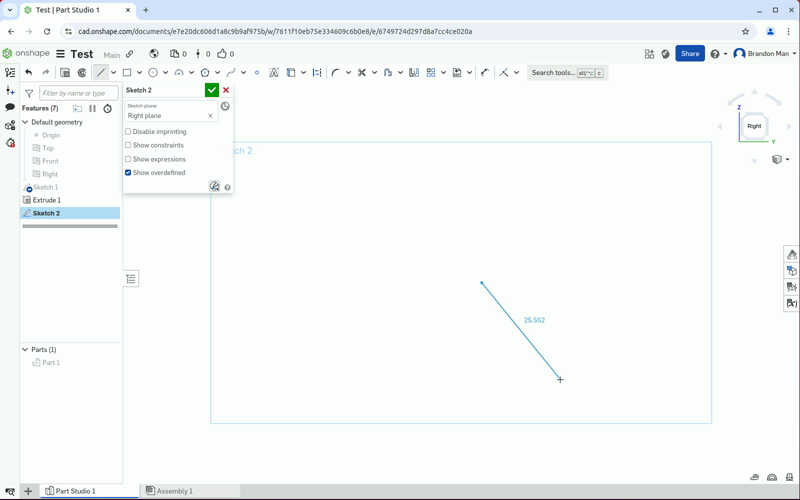
click(560, 379)
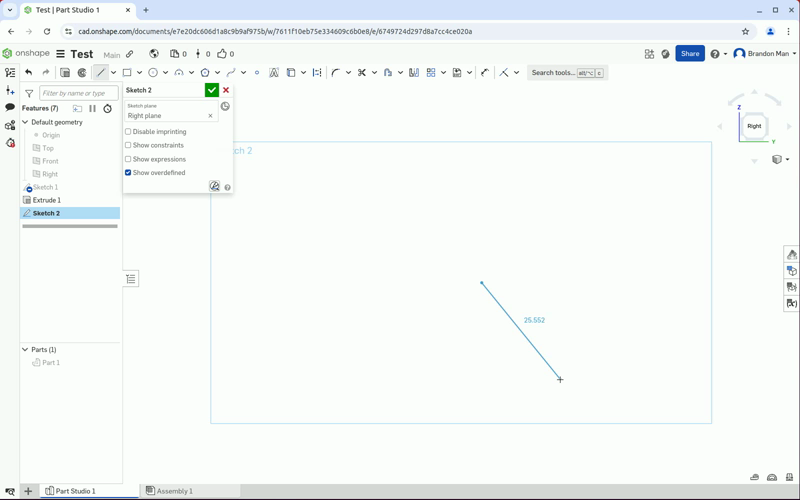
key_up(shift)
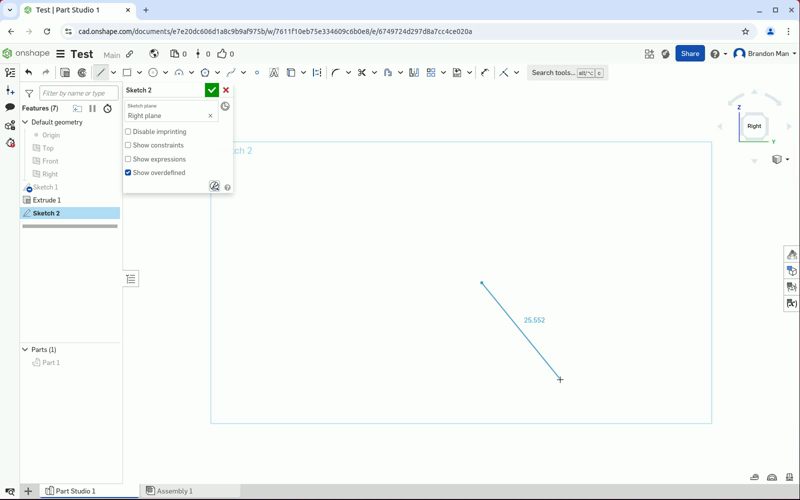
key_down(shift)
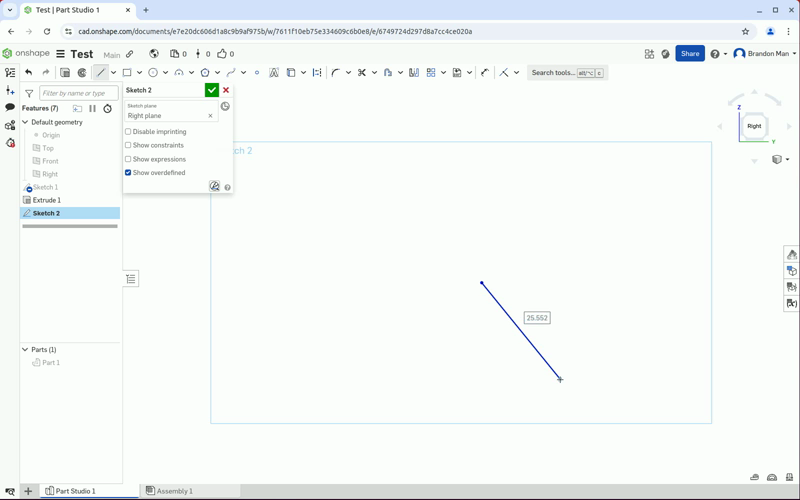
mouse_move(589, 379)
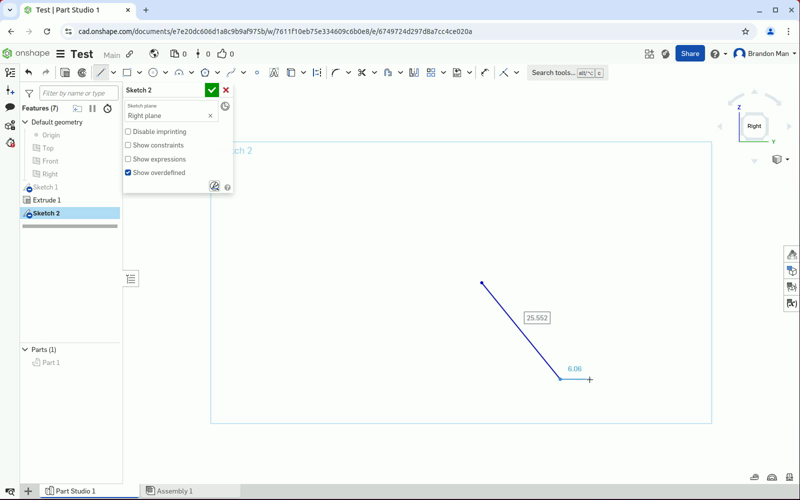
mouse_move(573, 379)
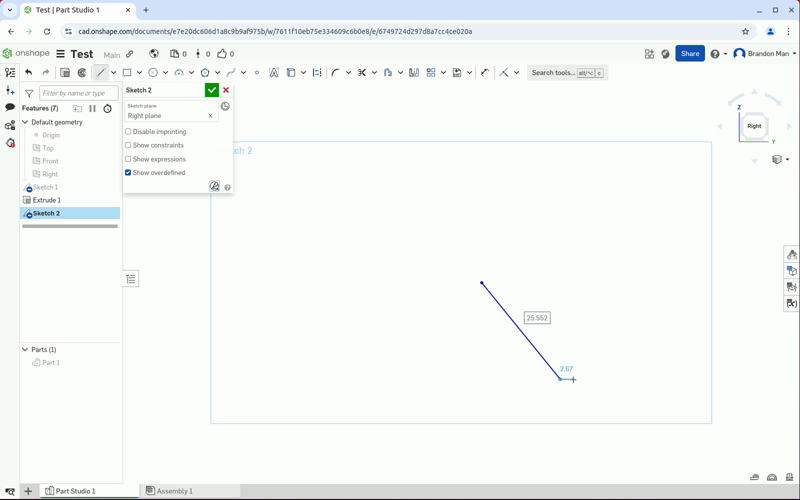
click(573, 379)
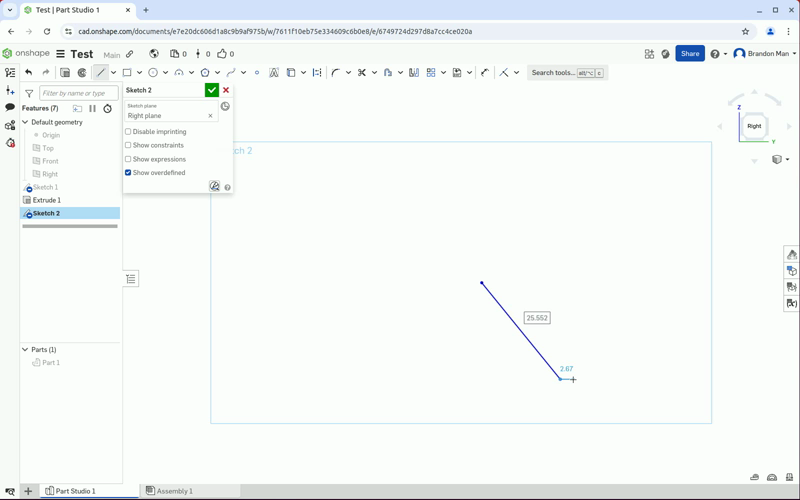
key_up(shift)
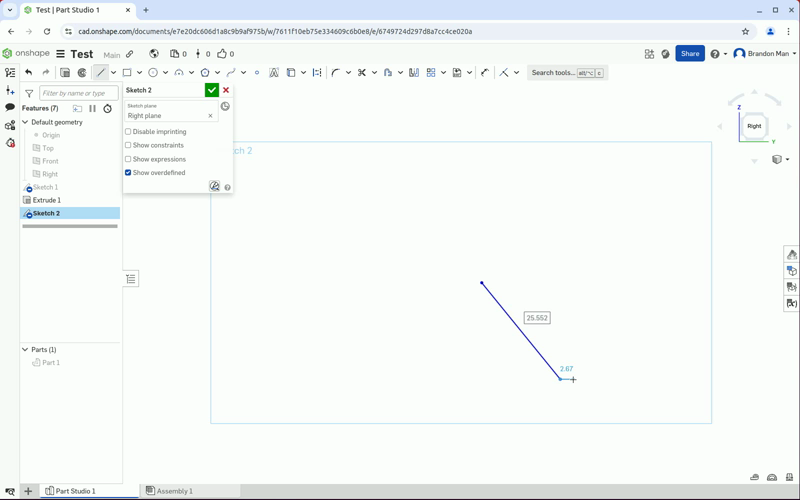
key_down(shift)
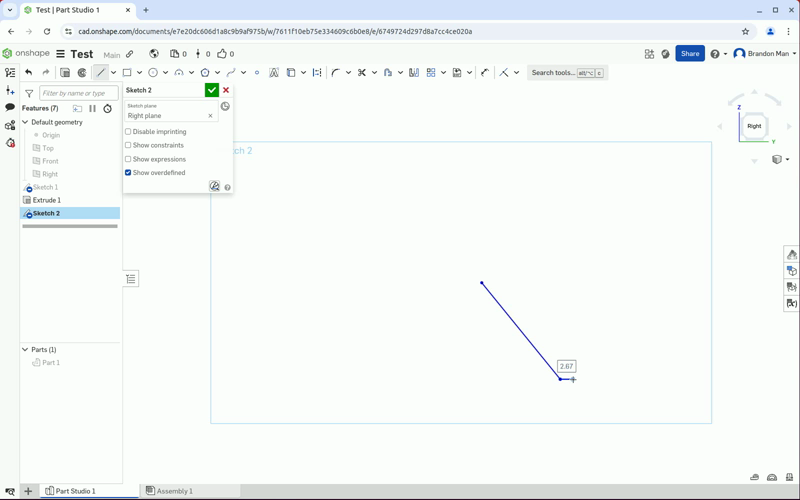
mouse_move(496, 282)
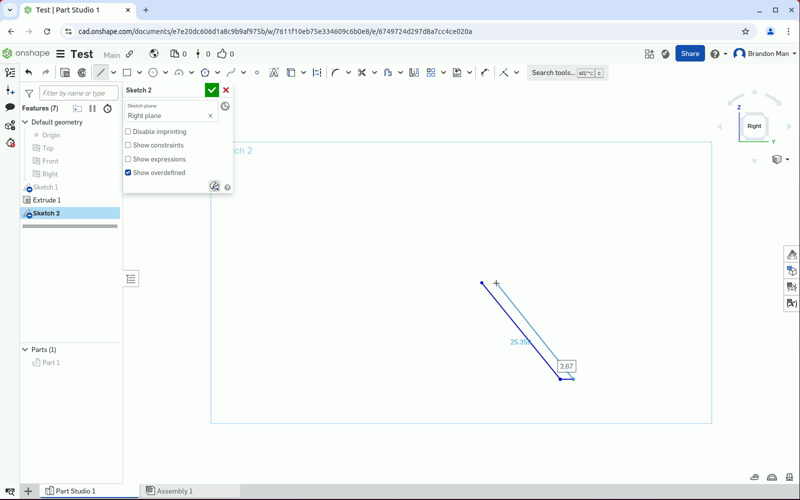
click(496, 282)
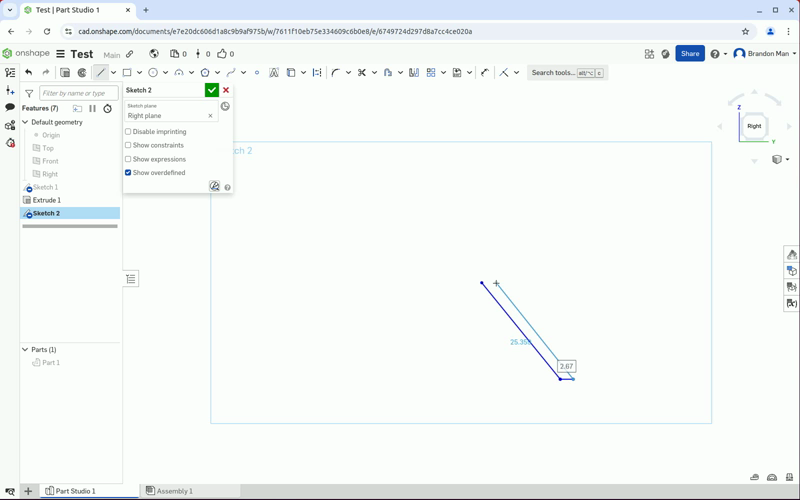
key_up(shift)
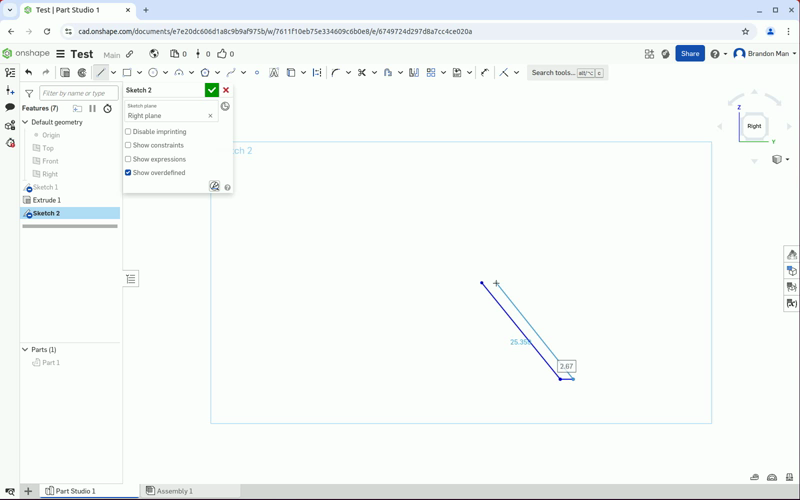
mouse_move(526, 282)
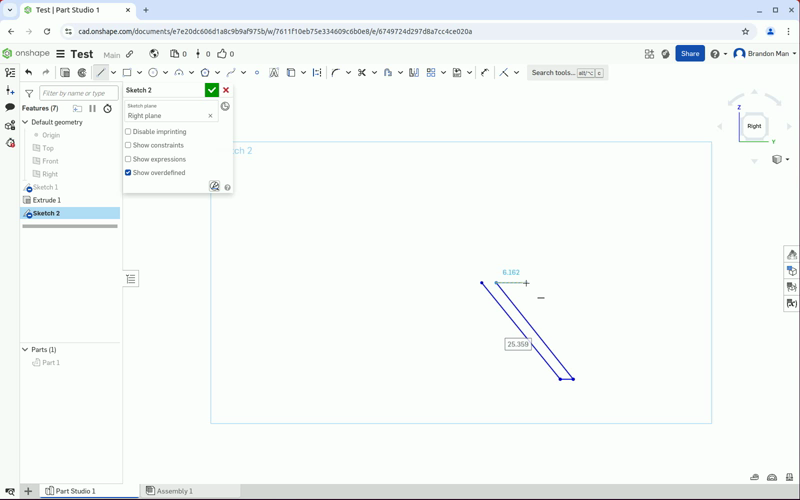
key_down(shift)
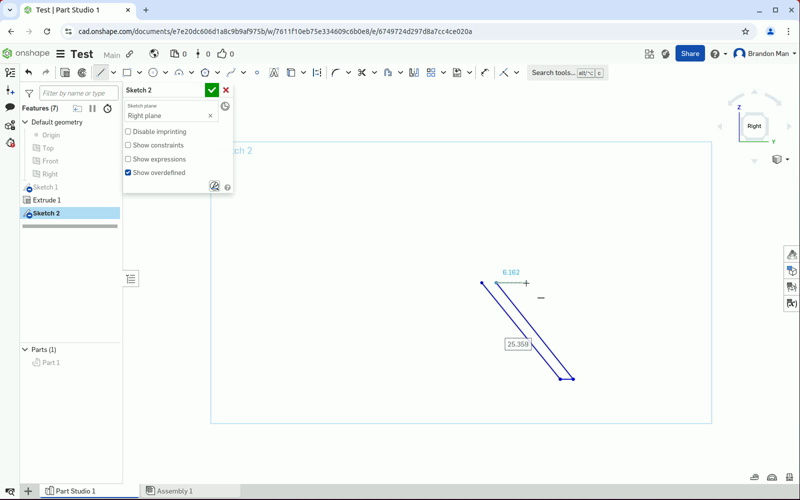
mouse_move(481, 282)
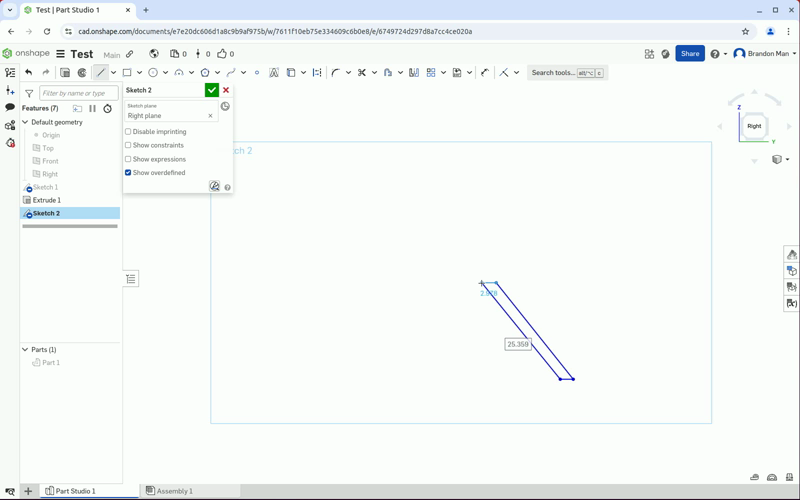
key_up(shift)
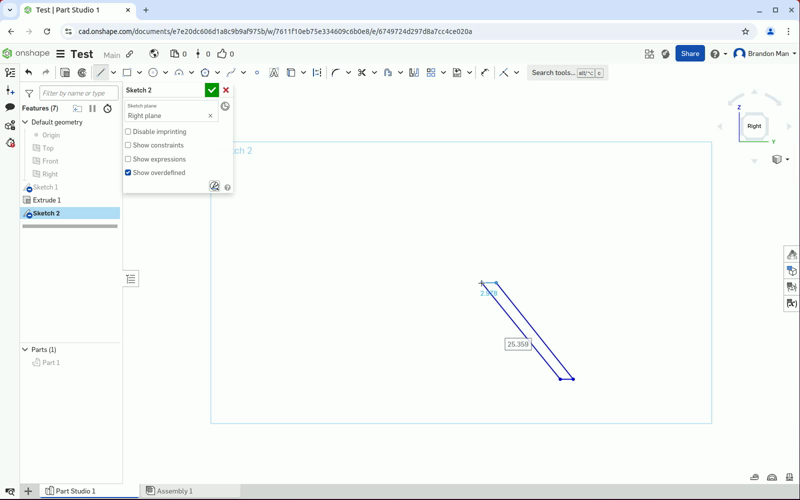
click(481, 282)
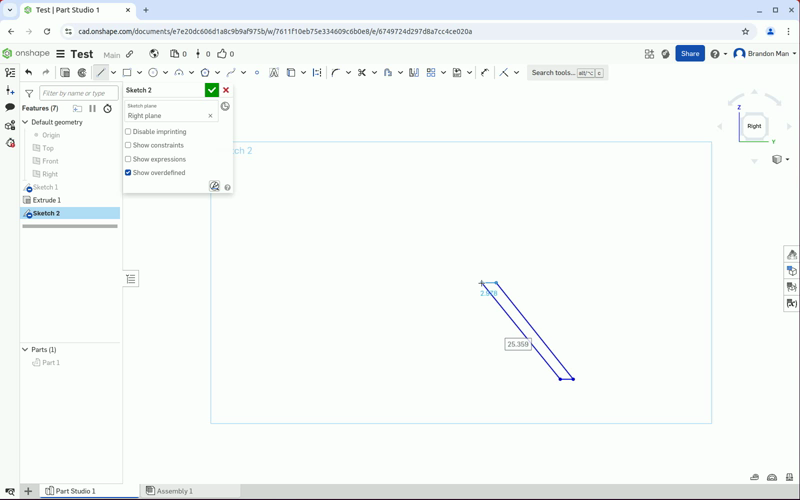
key(esc)
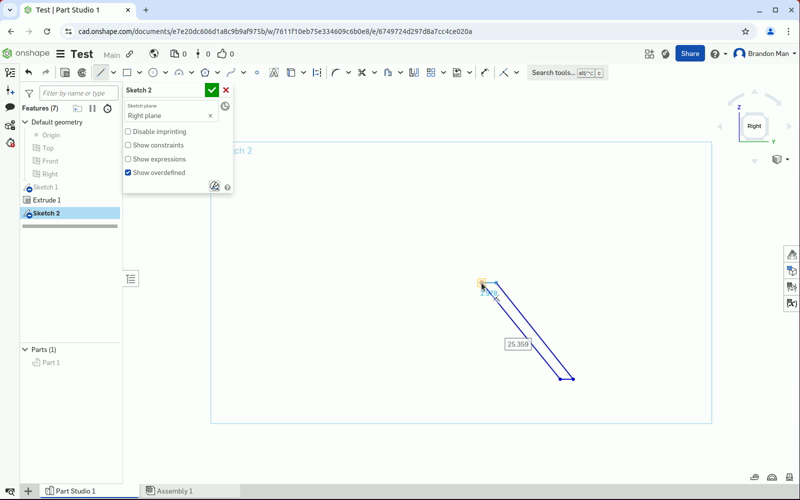
mouse_move(507, 302)
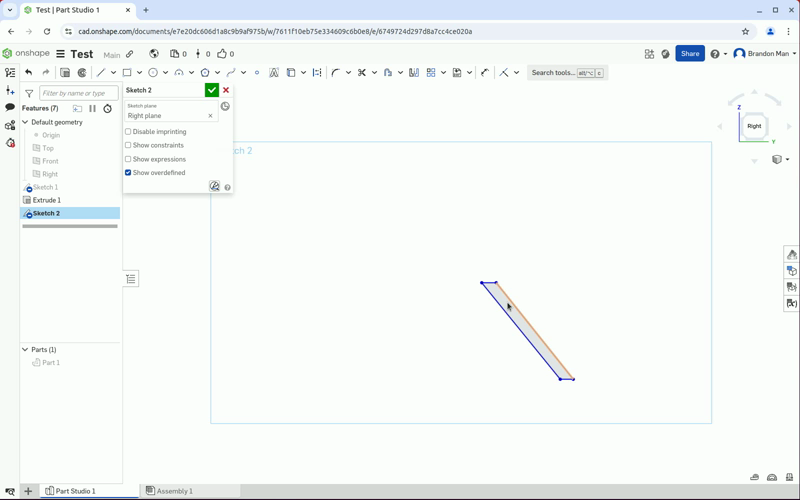
scroll(6)
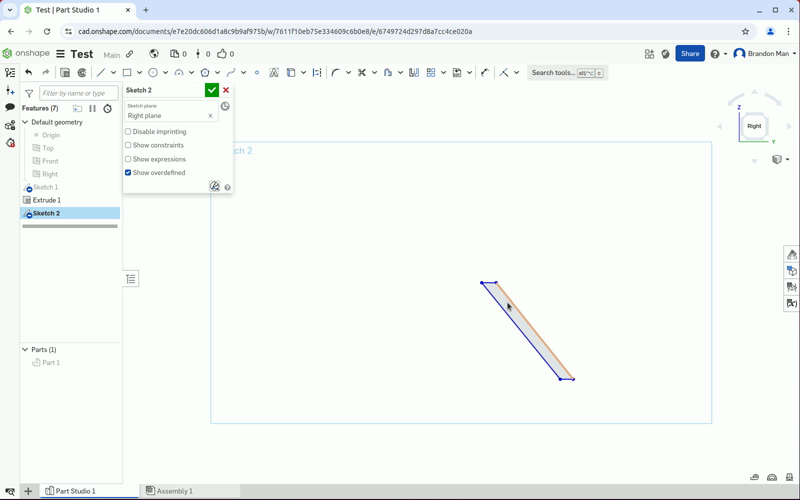
scroll(6)
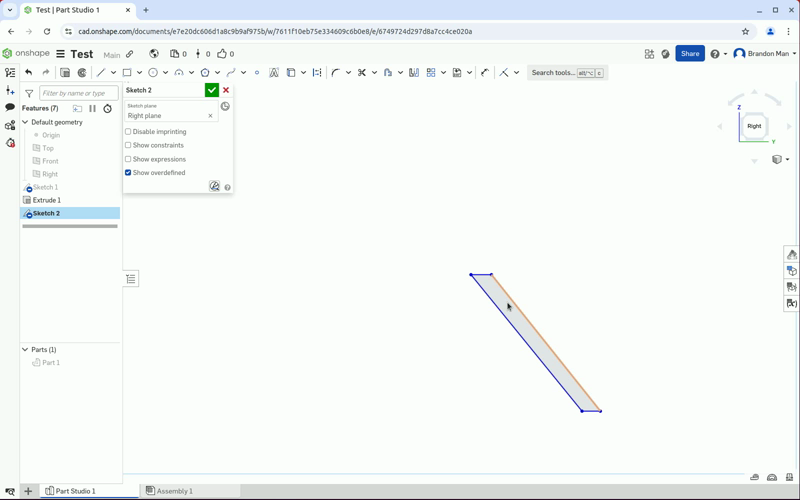
scroll(6)
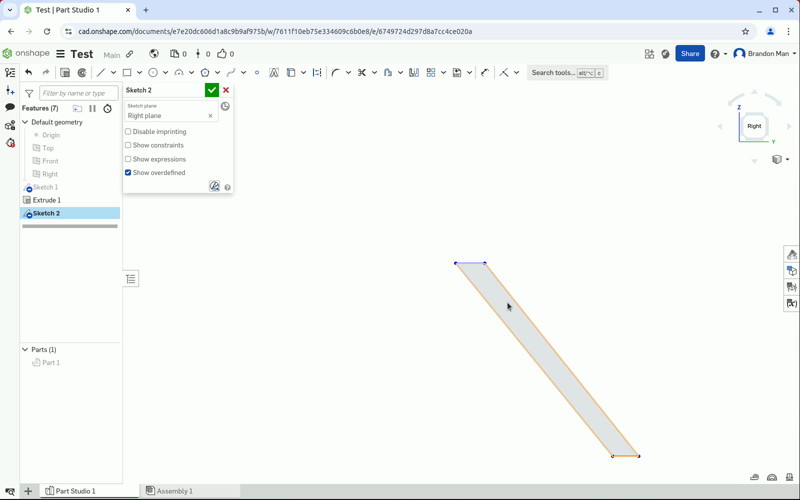
scroll(6)
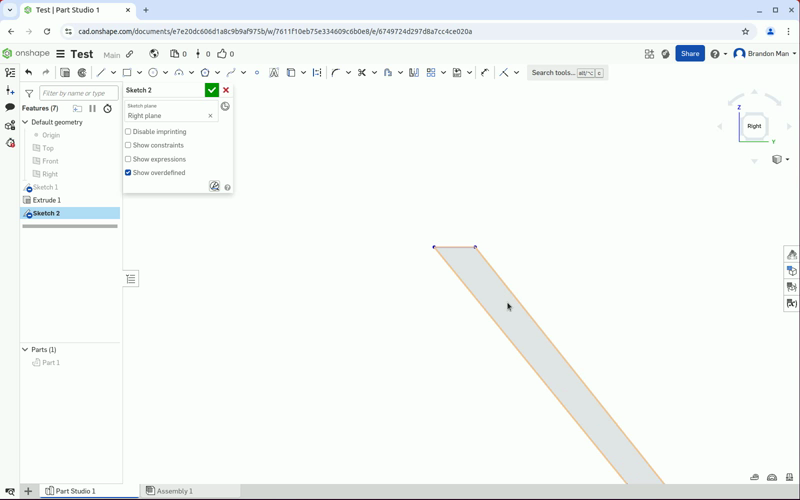
scroll(6)
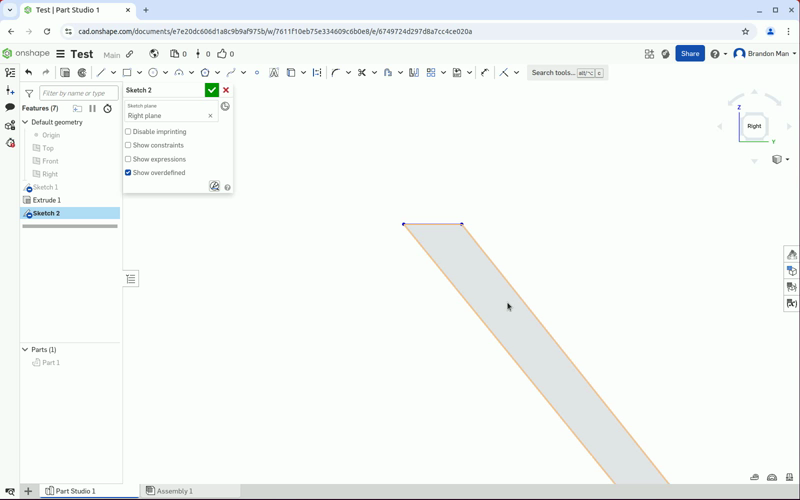
scroll(6)
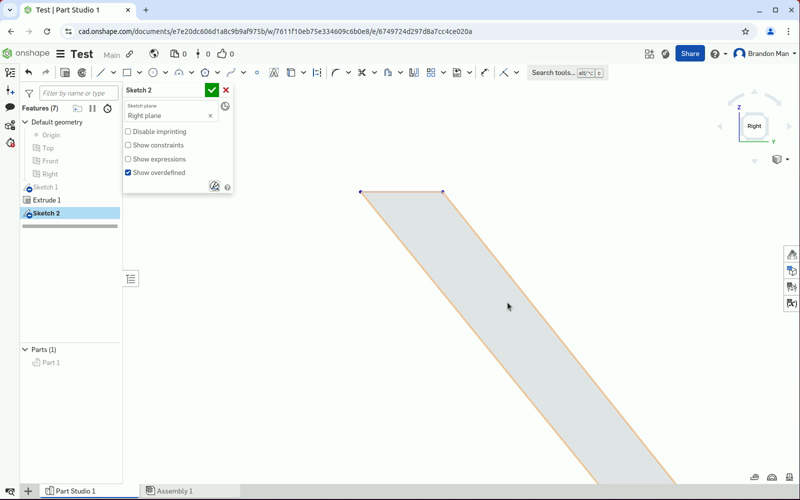
scroll(6)
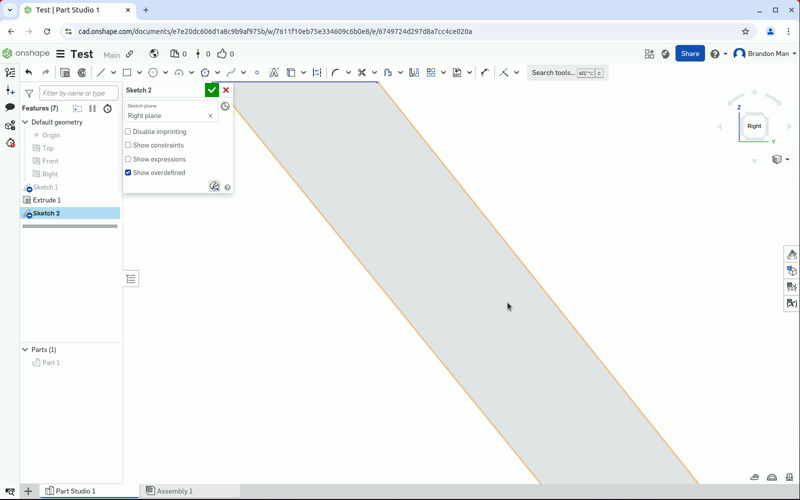
click(507, 302)
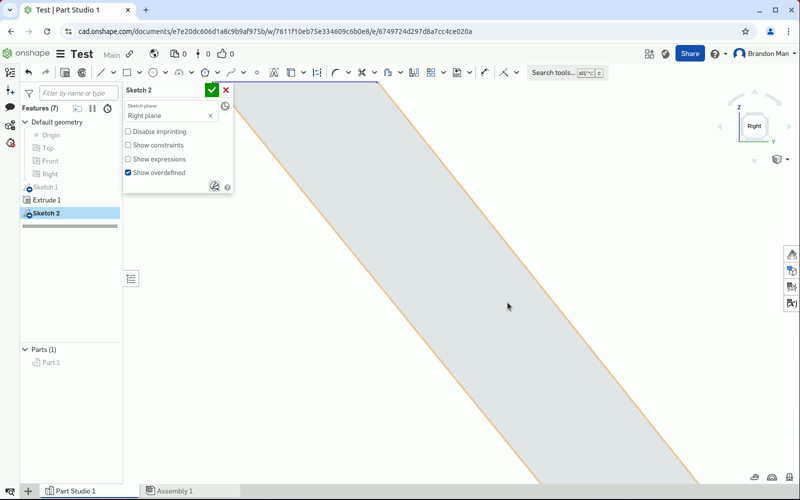
scroll(-6)
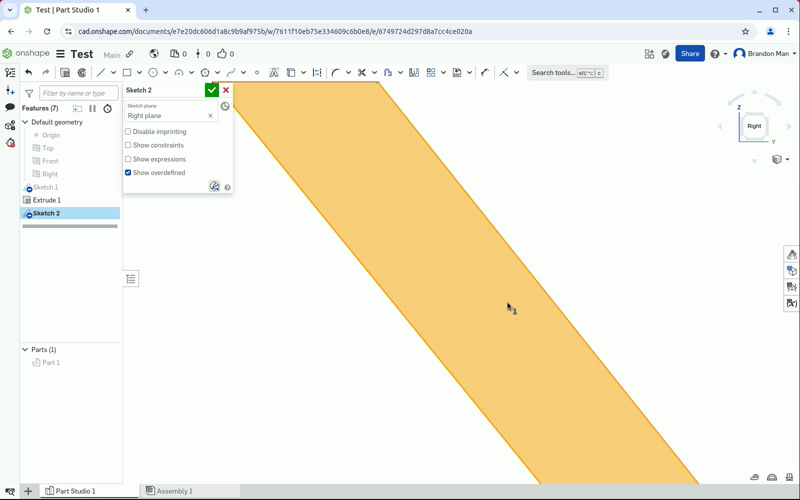
scroll(-6)
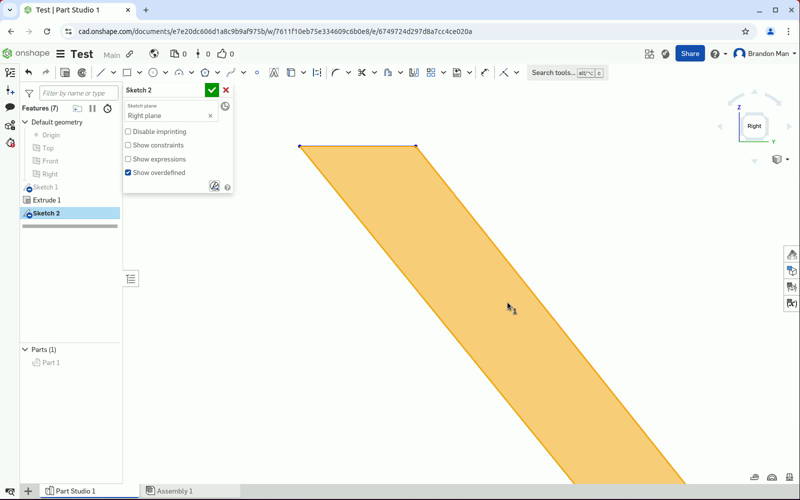
scroll(-6)
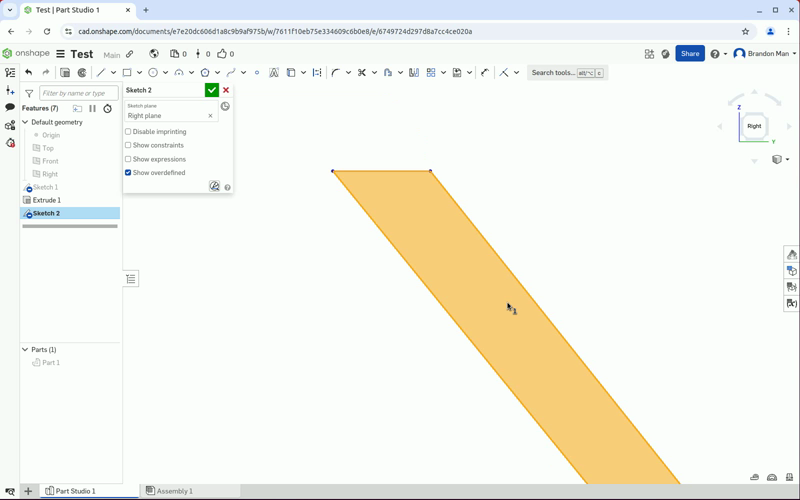
scroll(-6)
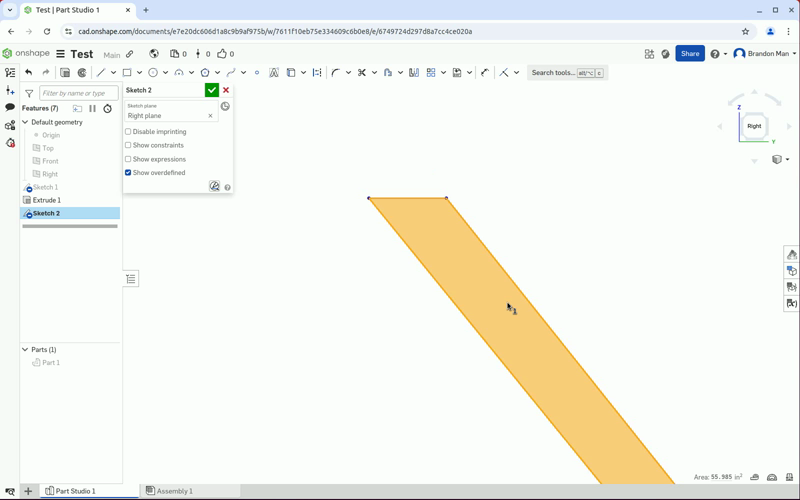
scroll(-6)
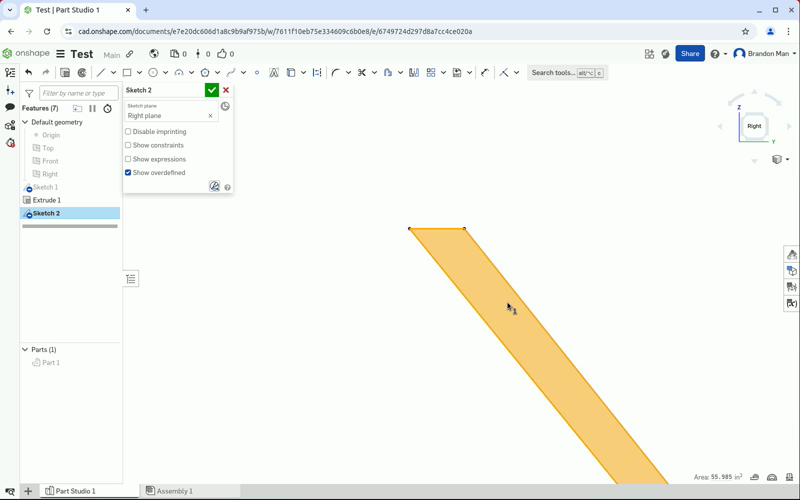
scroll(-6)
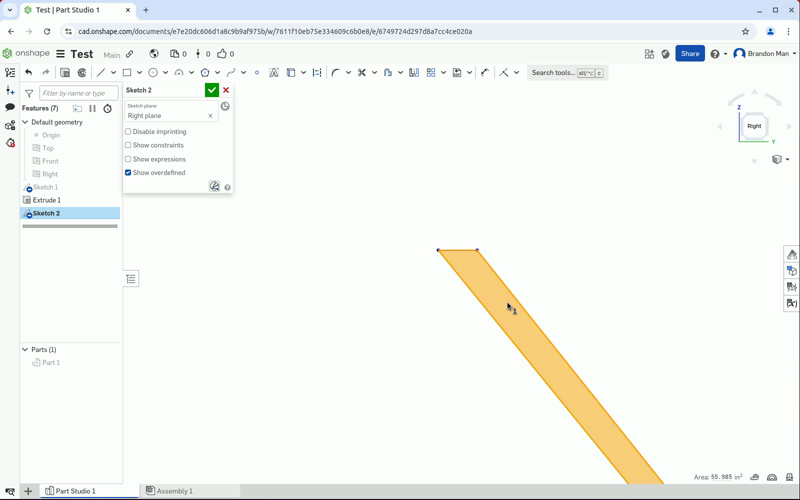
scroll(-6)
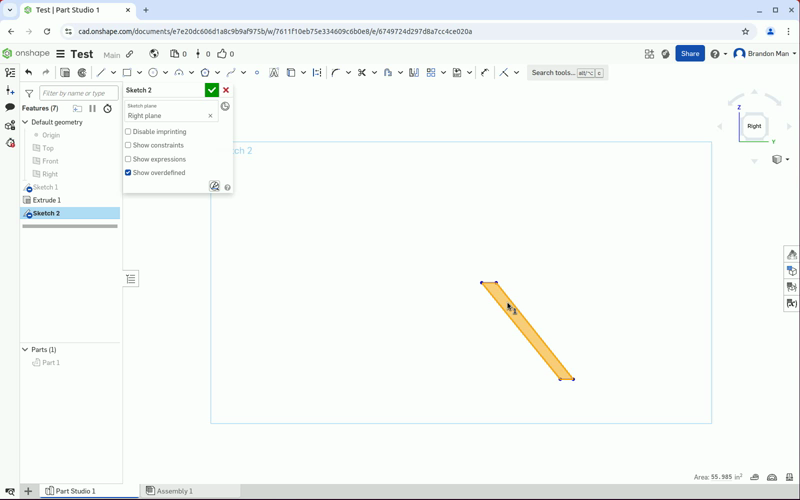
mouse_move(73, 352)
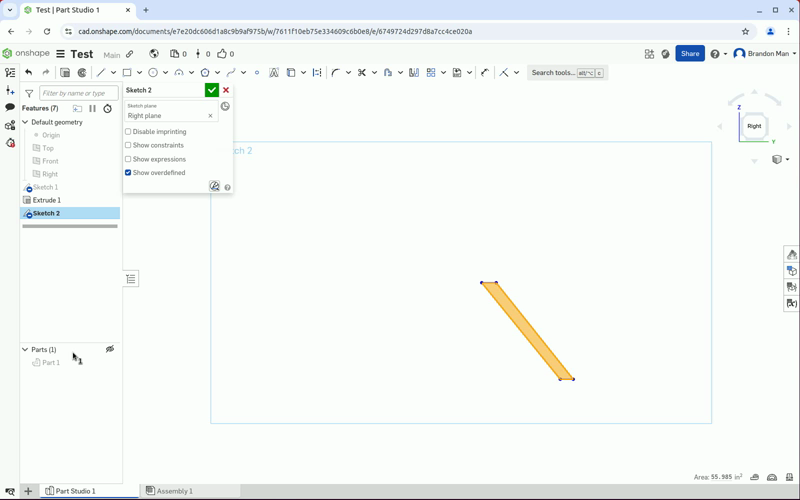
key(shift+y)
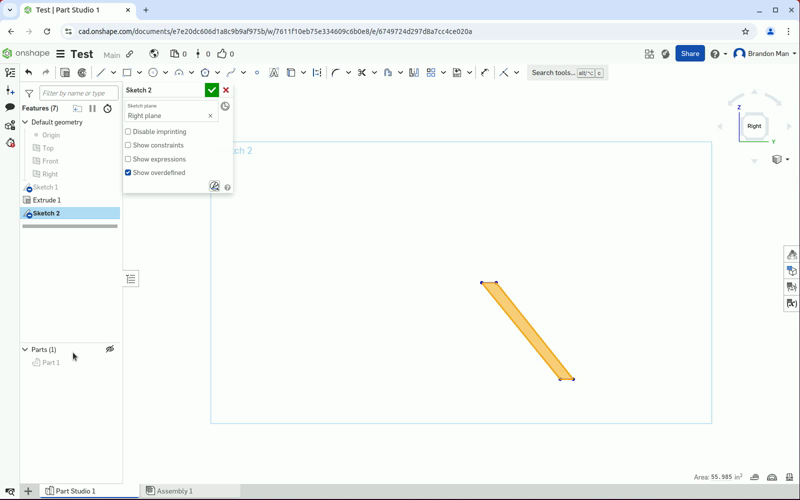
key(shift+e)
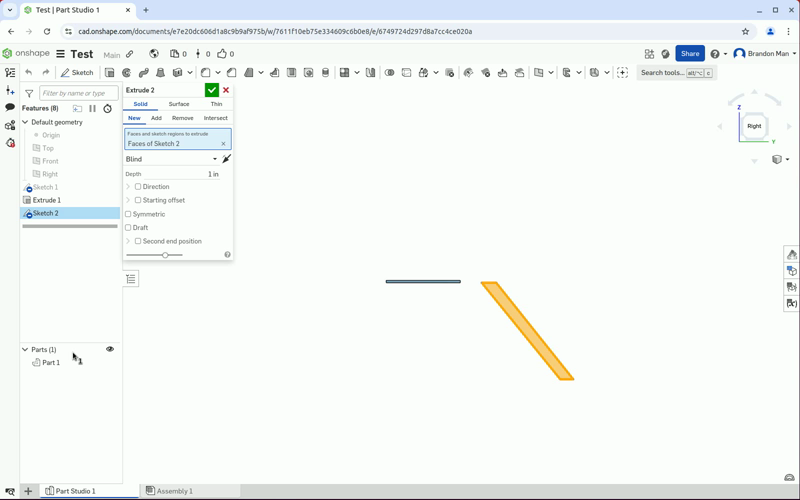
mouse_move(143, 106)
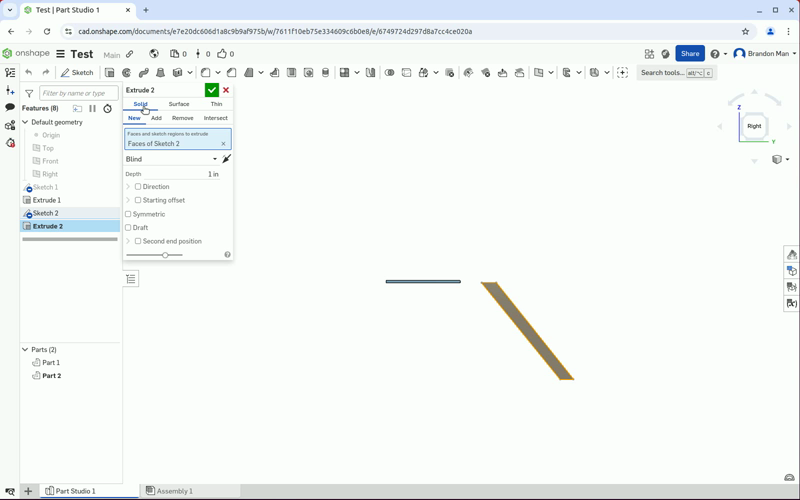
click(143, 106)
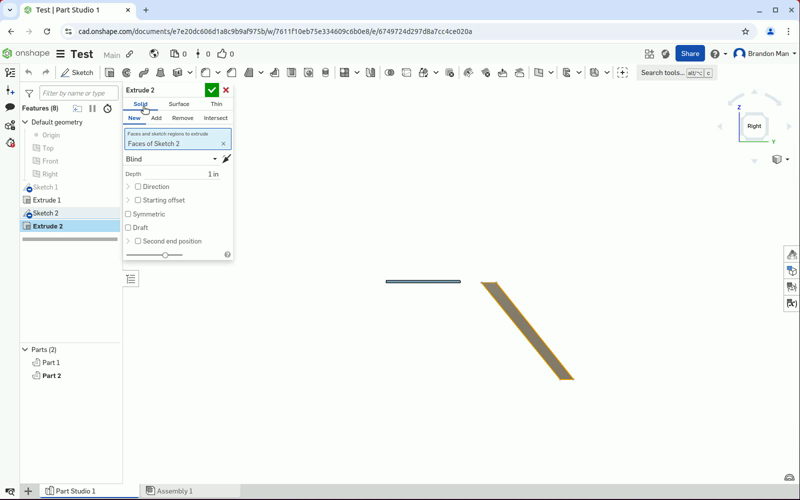
mouse_move(137, 120)
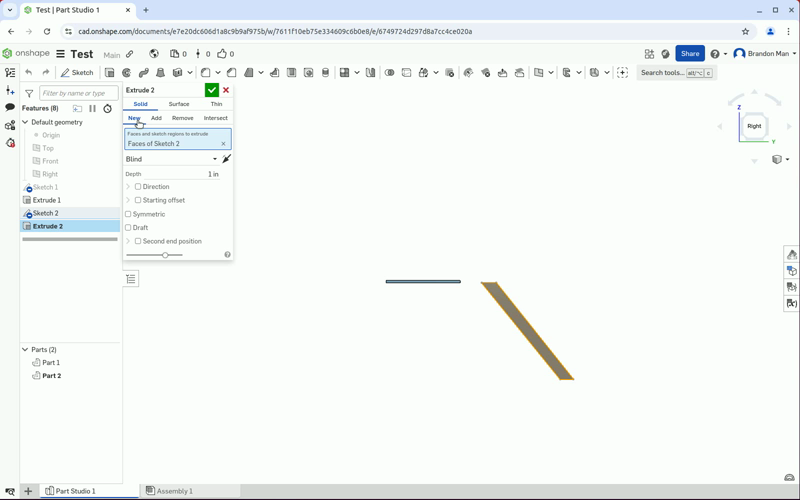
click(137, 120)
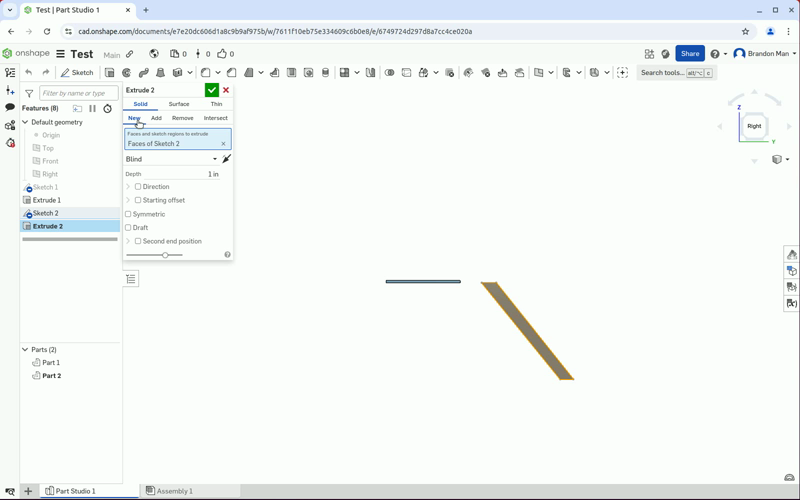
key(tab, 4)
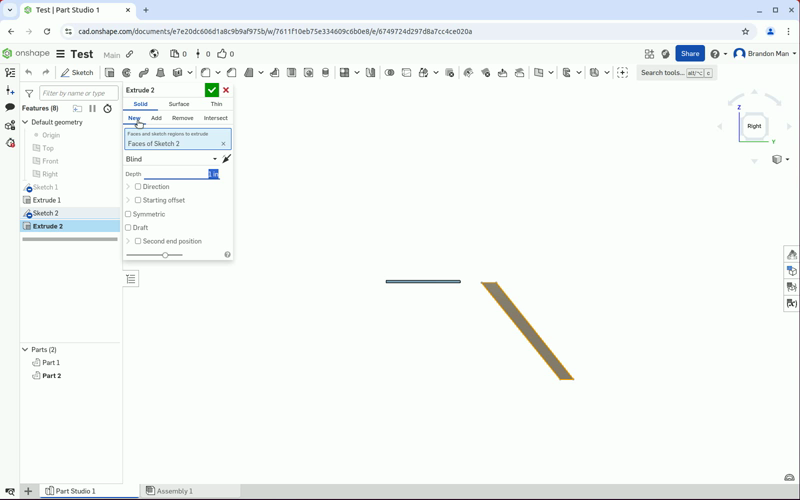
text(10.11)
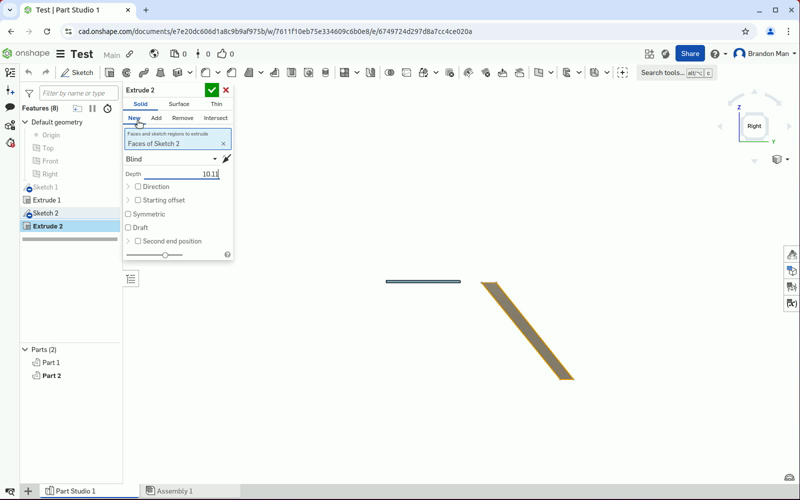
key(tab, 3)
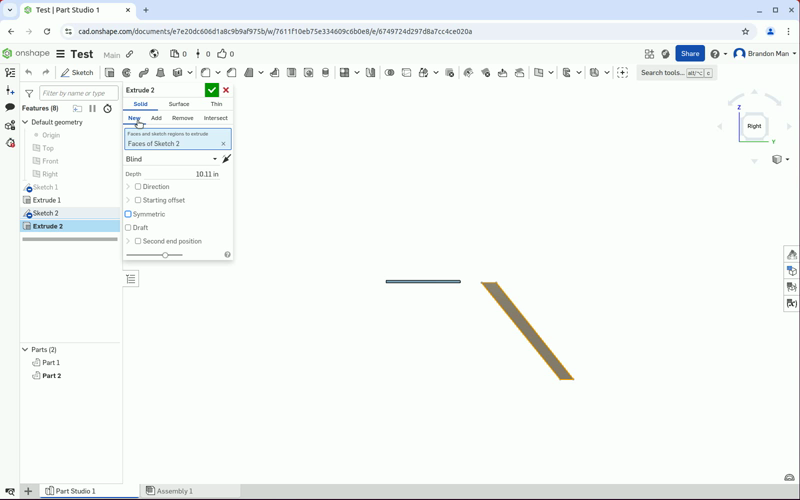
key(tab, 2)
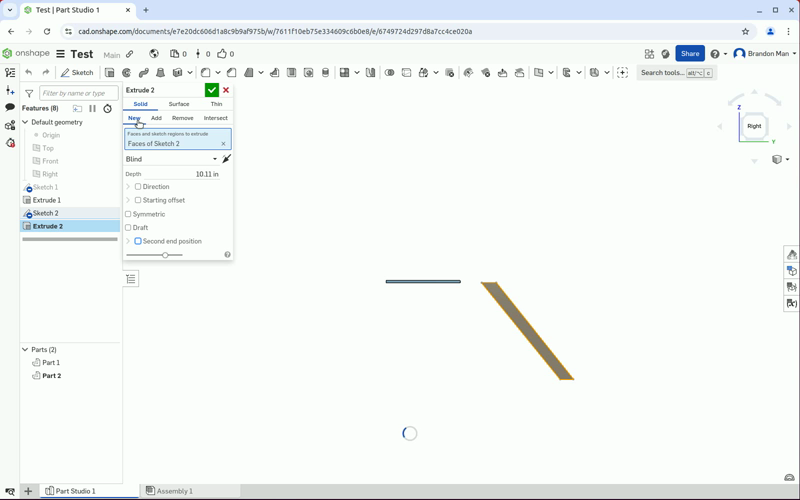
key(space)
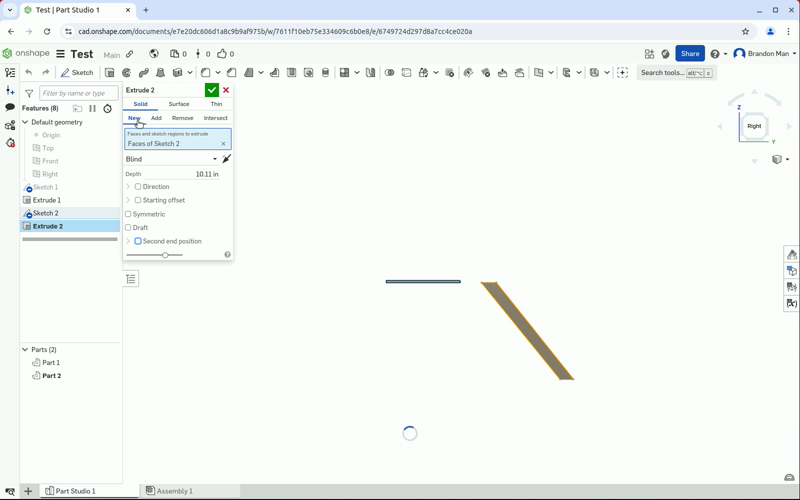
key(tab, 3)
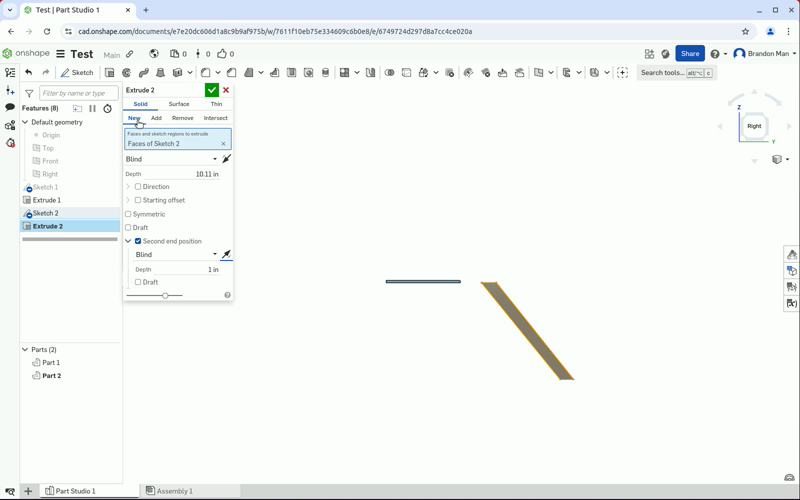
text(9.147)
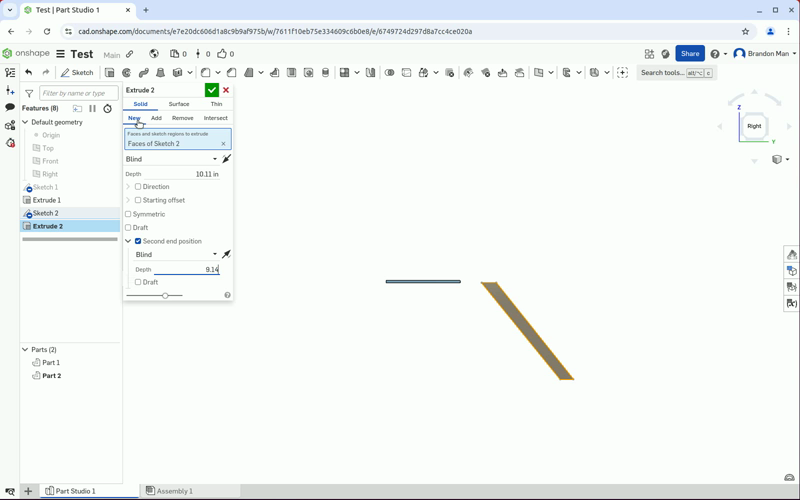
key(enter)
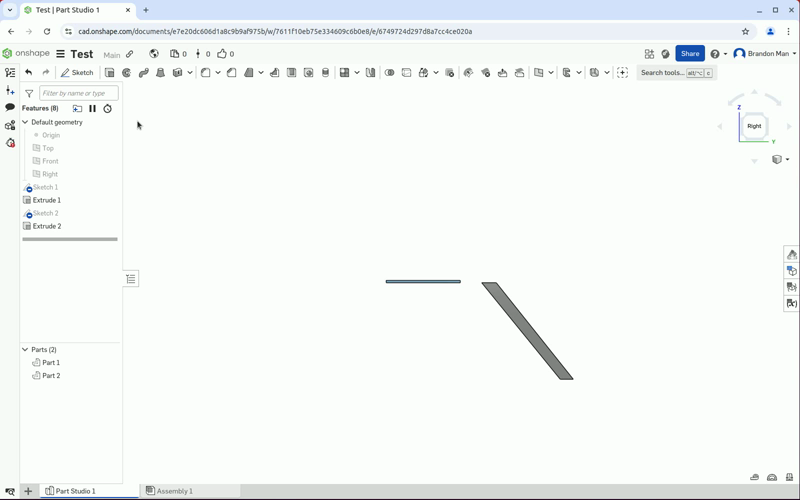
key(shift+h)
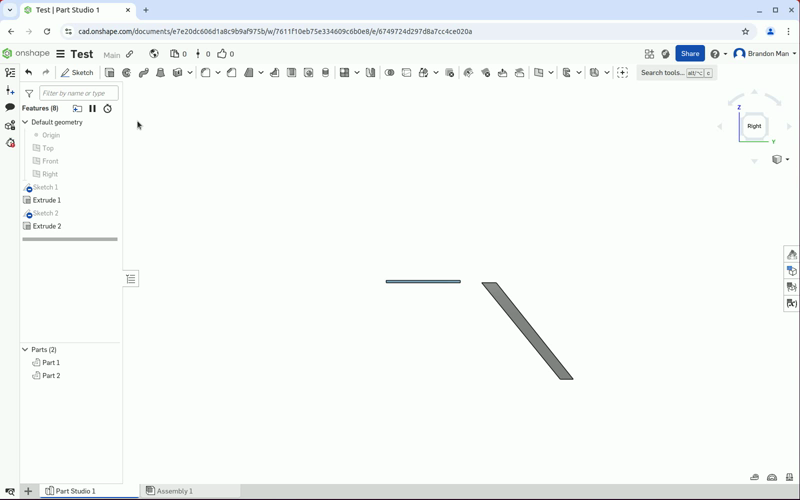
key(shift+h)
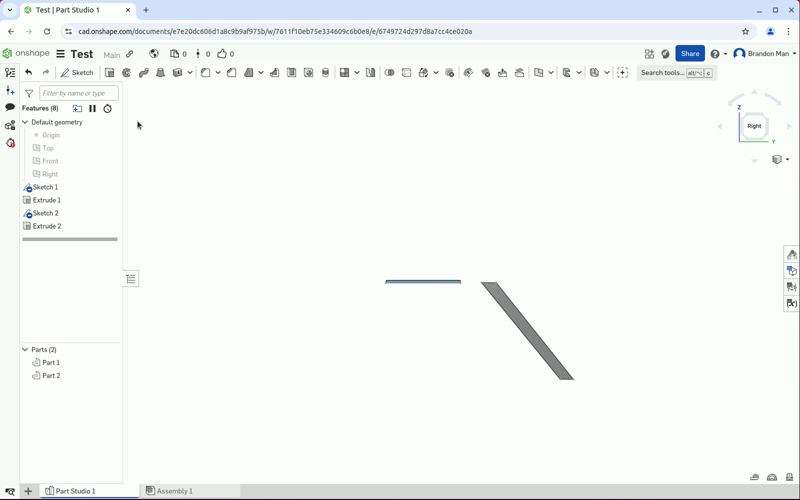
key(shift+7)
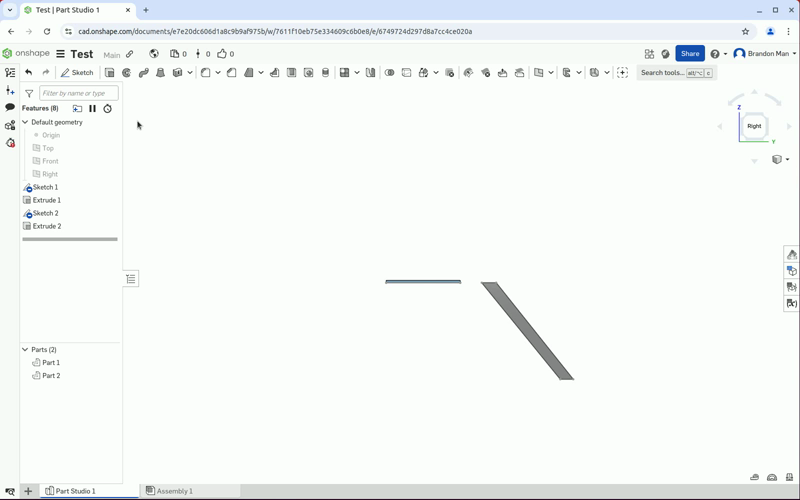
key(right, 2)
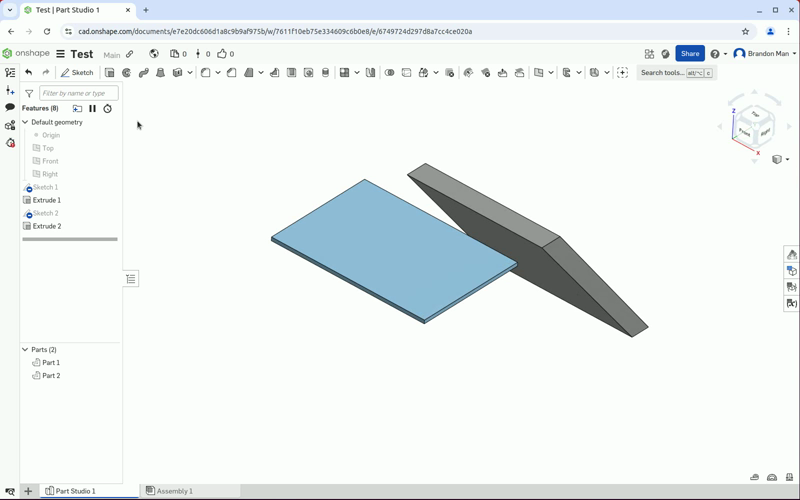
key(down, 2)
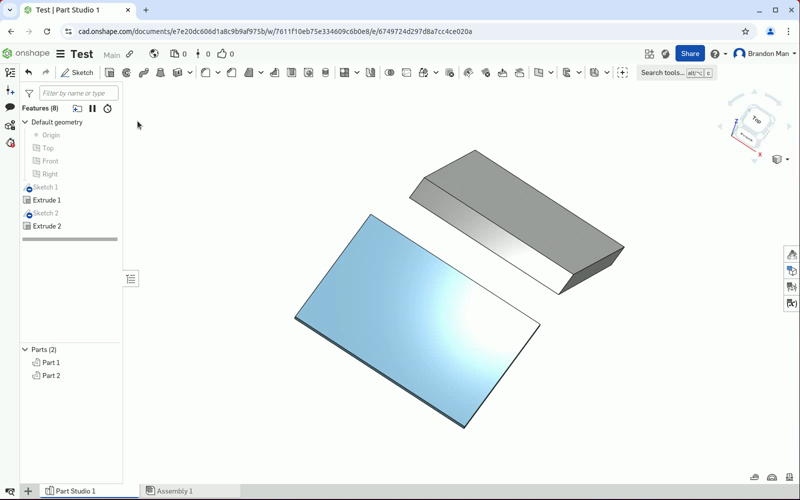
key(up, 2)
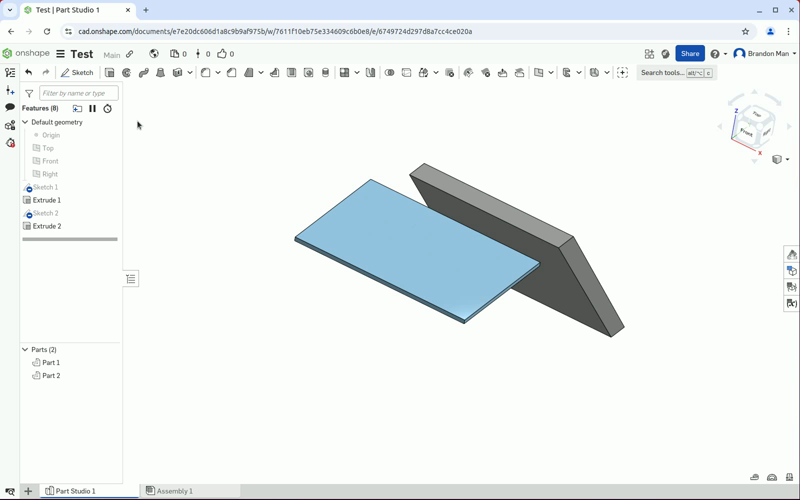
key(left, 2)
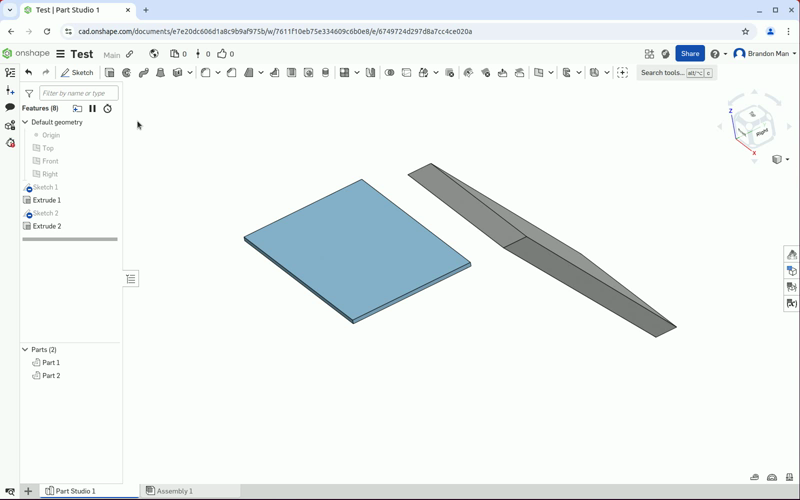
mouse_move(73, 189)
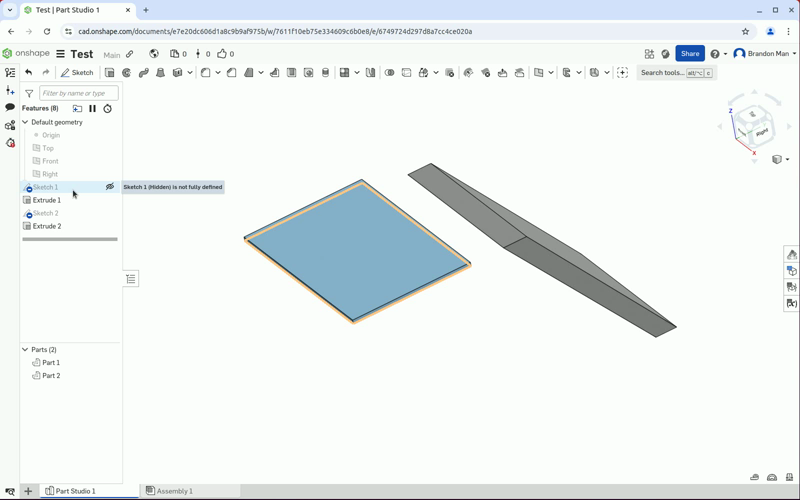
click(73, 189)